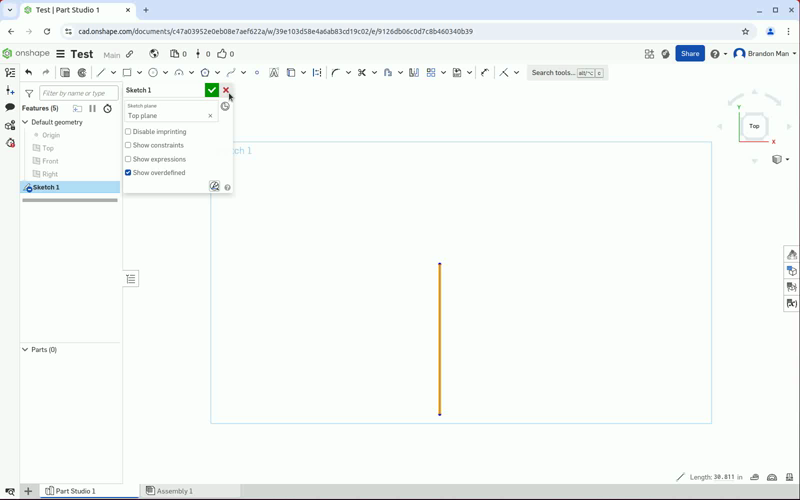
key(shift+h)
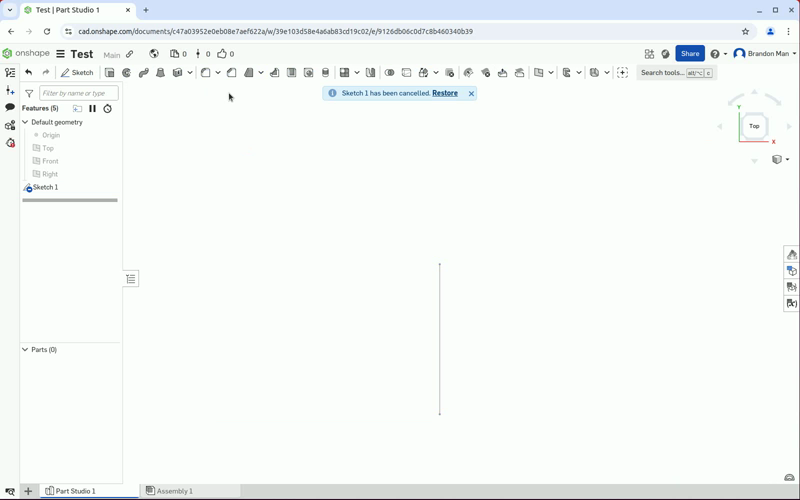
key(shift+s)
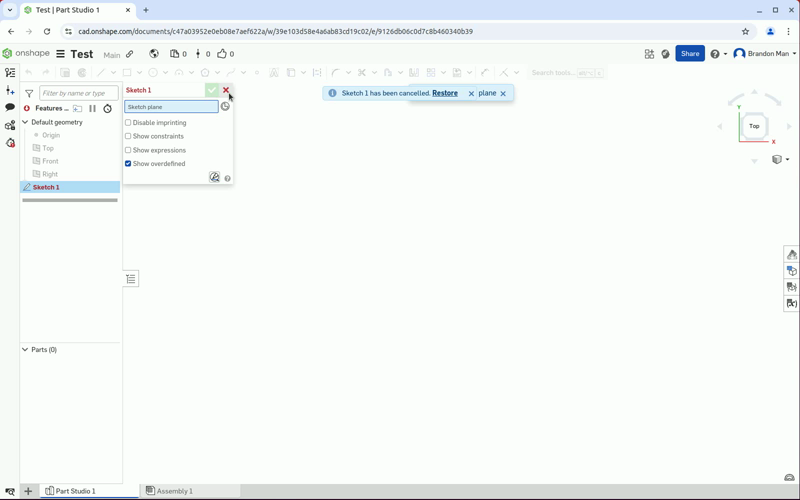
mouse_move(73, 150)
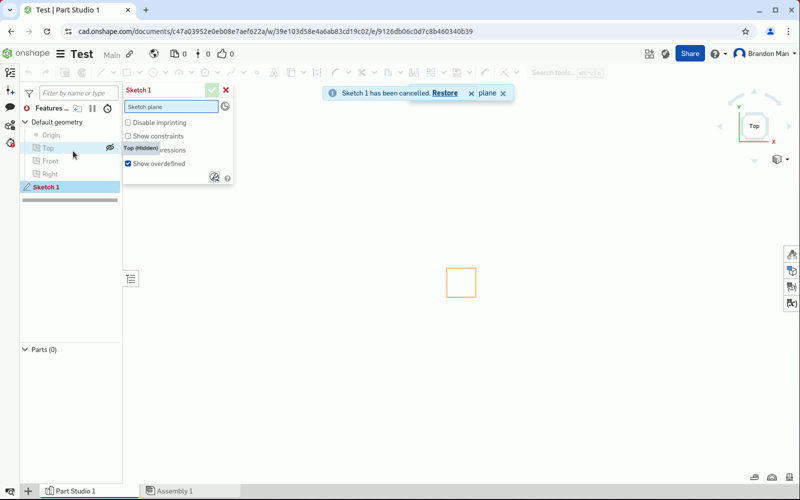
click(73, 150)
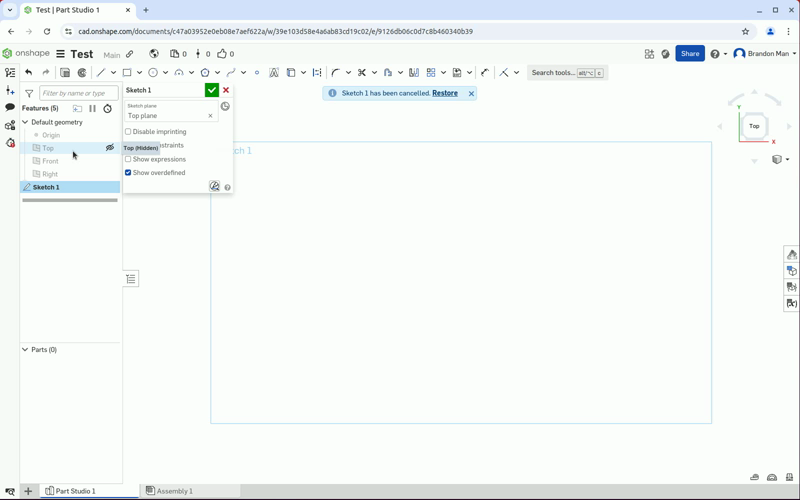
mouse_move(73, 352)
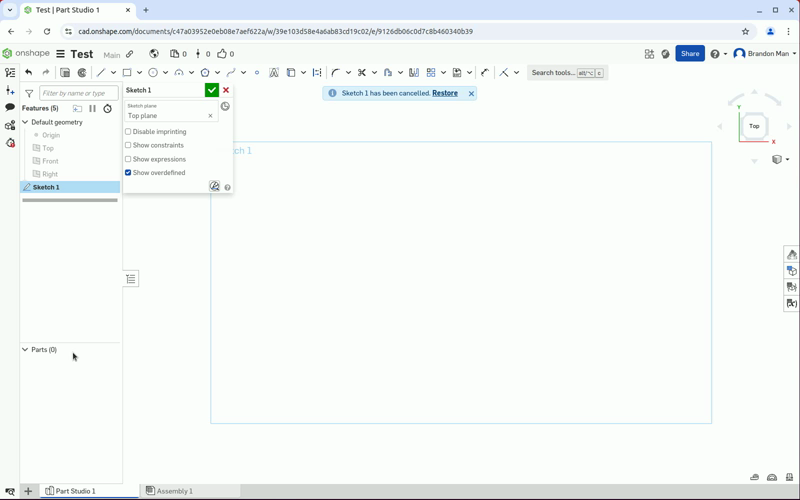
key(y)
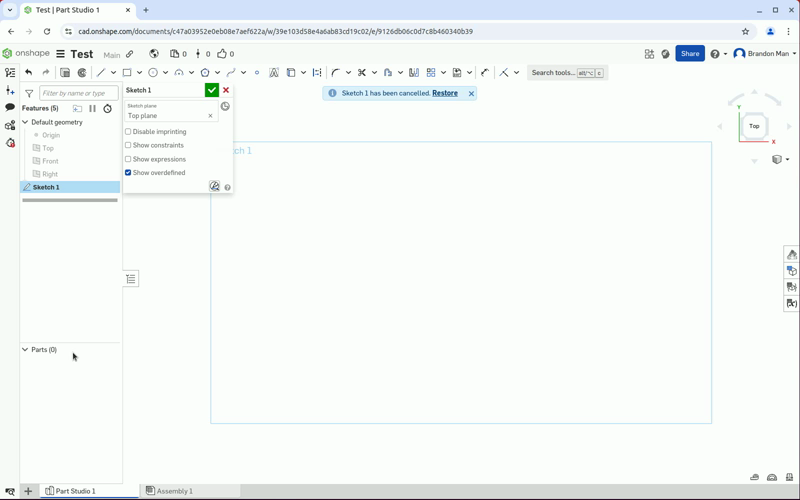
key(l)
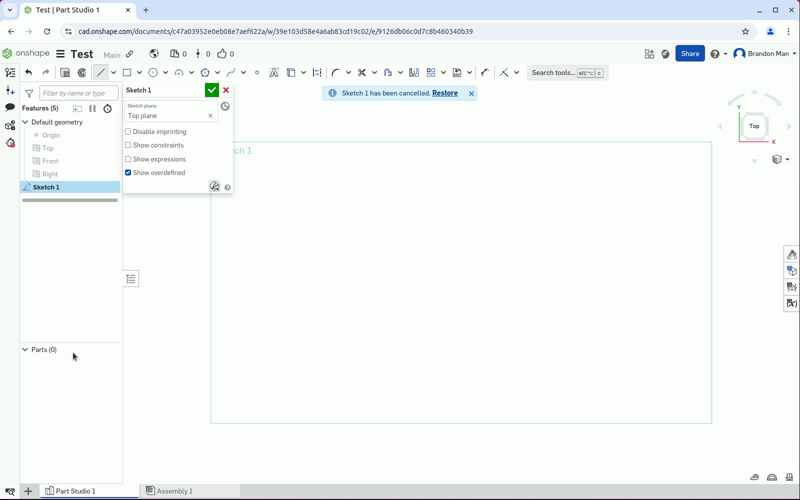
key_down(shift)
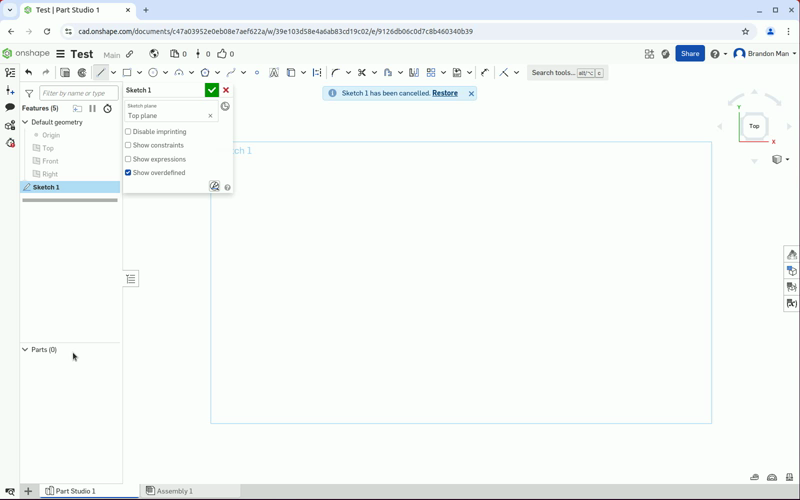
mouse_move(436, 346)
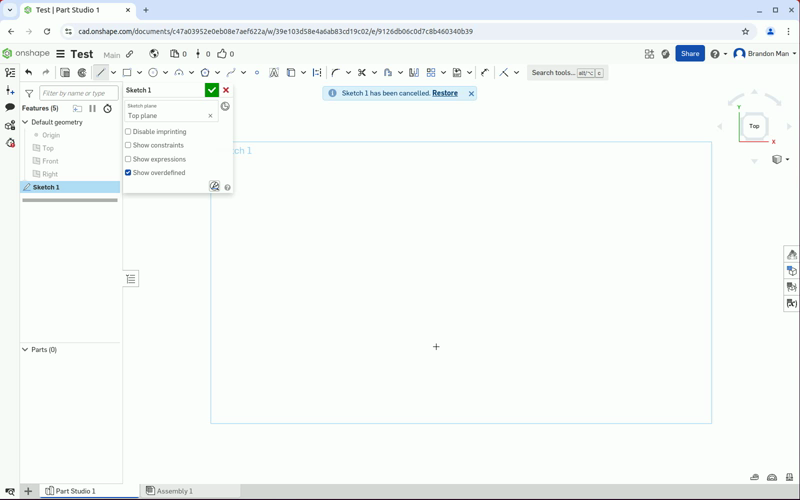
click(436, 346)
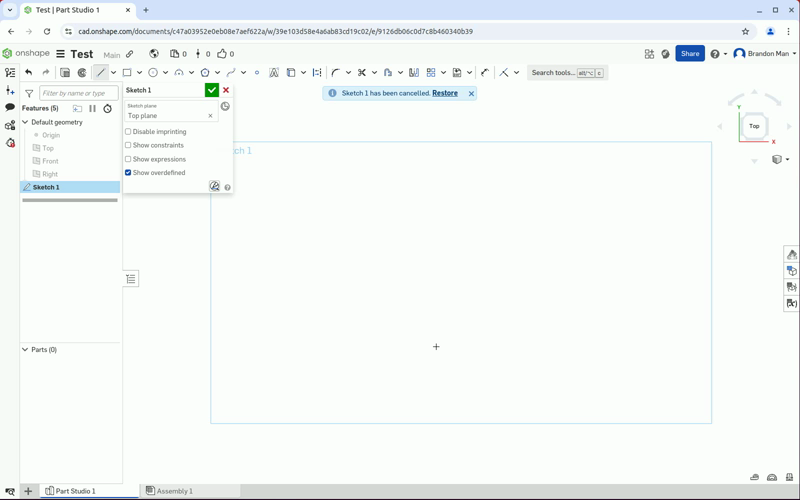
key_up(shift)
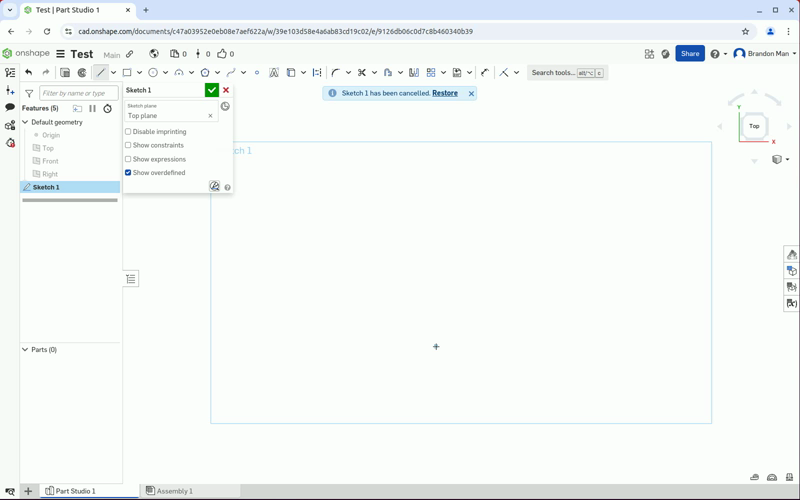
key_down(shift)
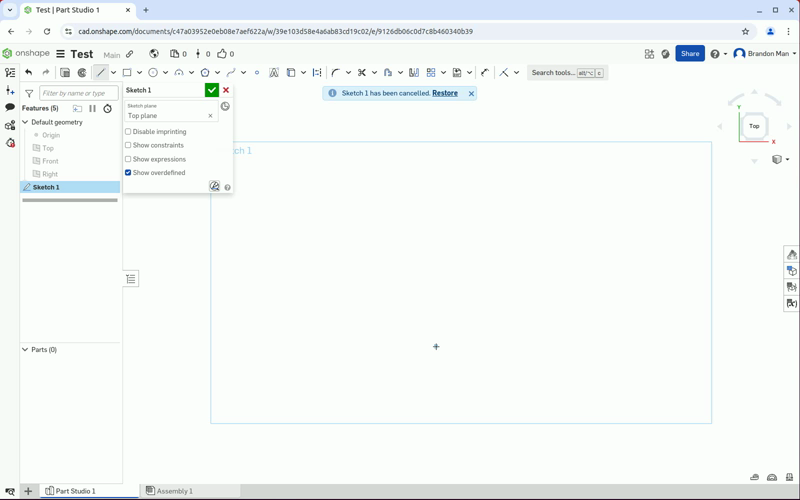
mouse_move(466, 346)
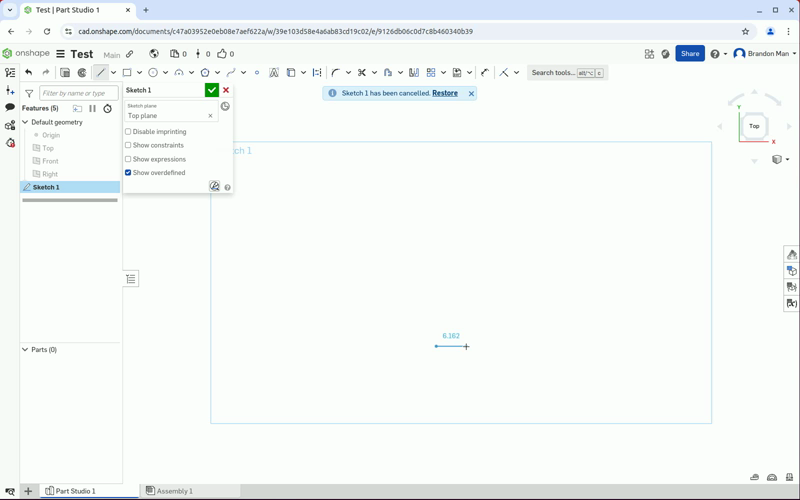
mouse_move(484, 346)
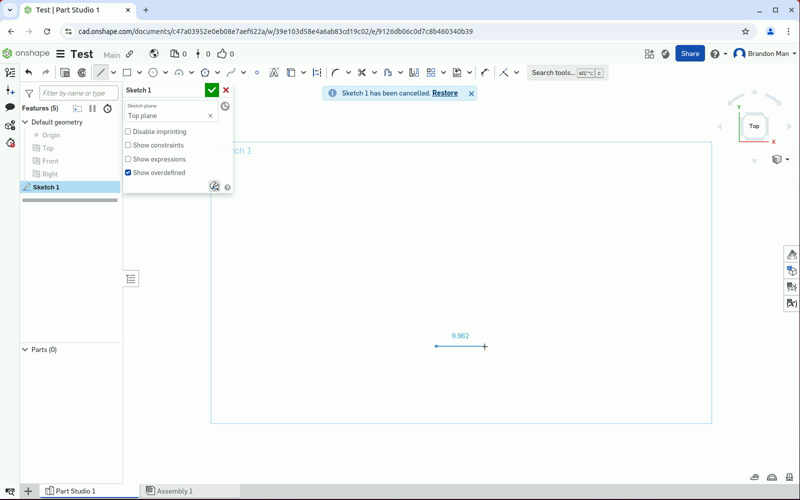
click(484, 346)
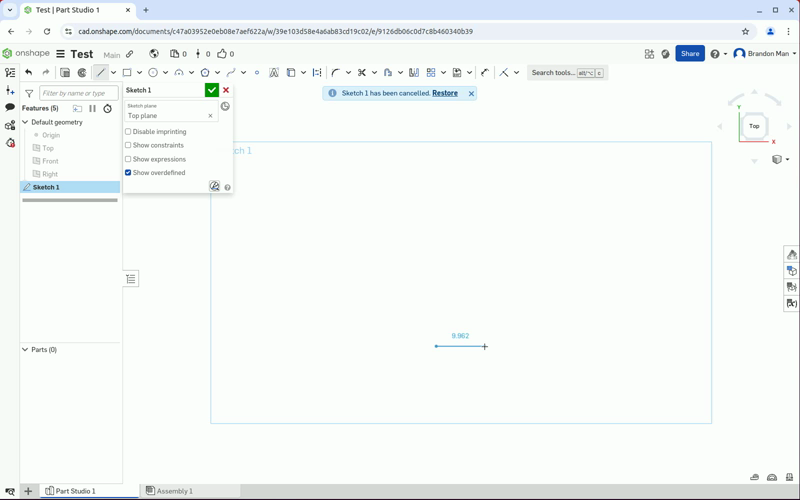
key_up(shift)
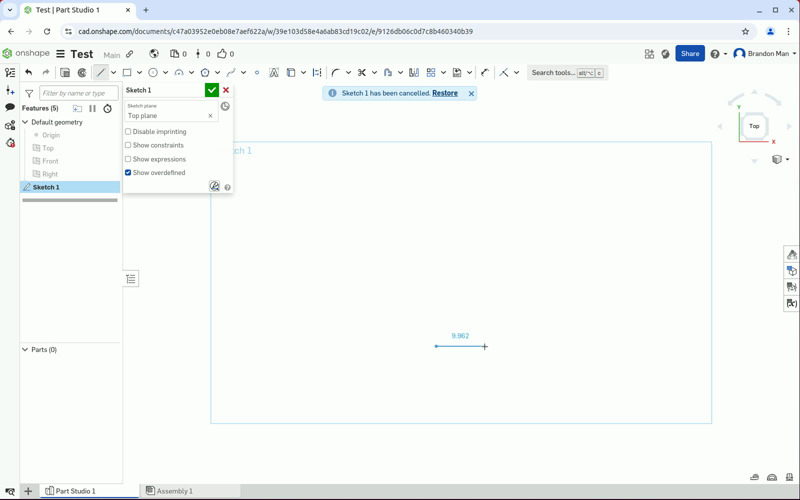
key(esc)
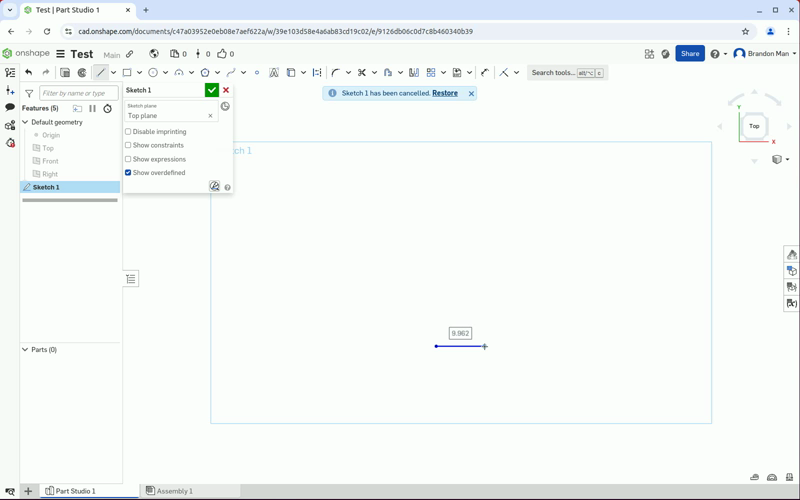
key(a)
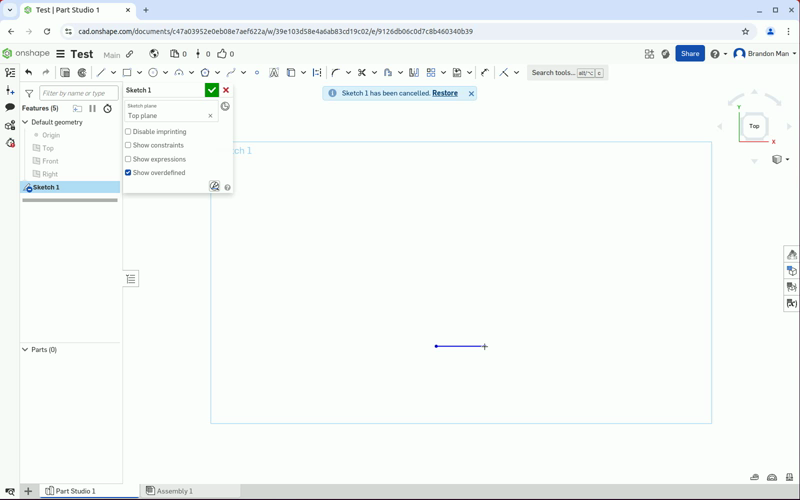
mouse_move(484, 346)
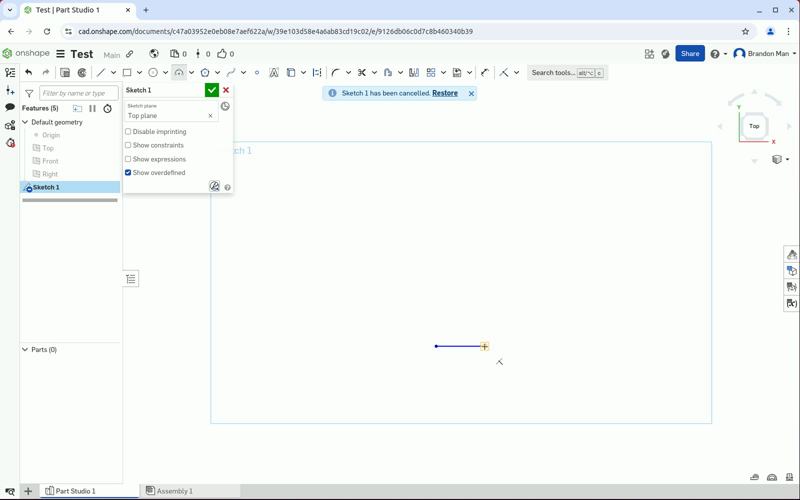
click(484, 346)
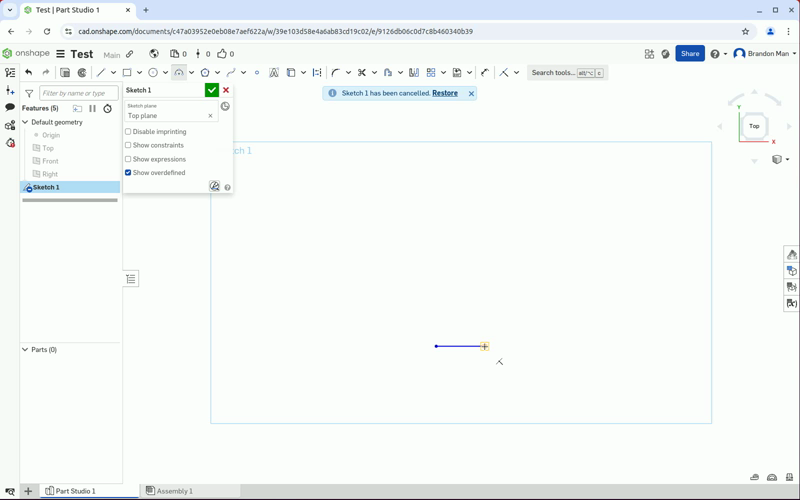
key_down(shift)
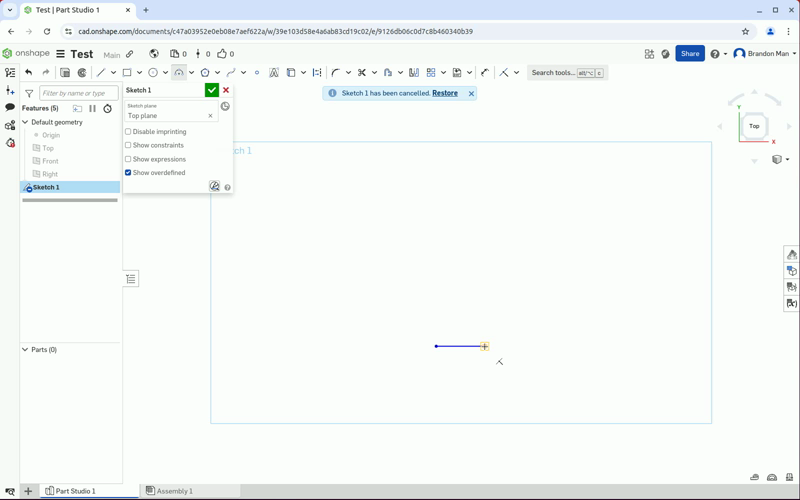
mouse_move(484, 218)
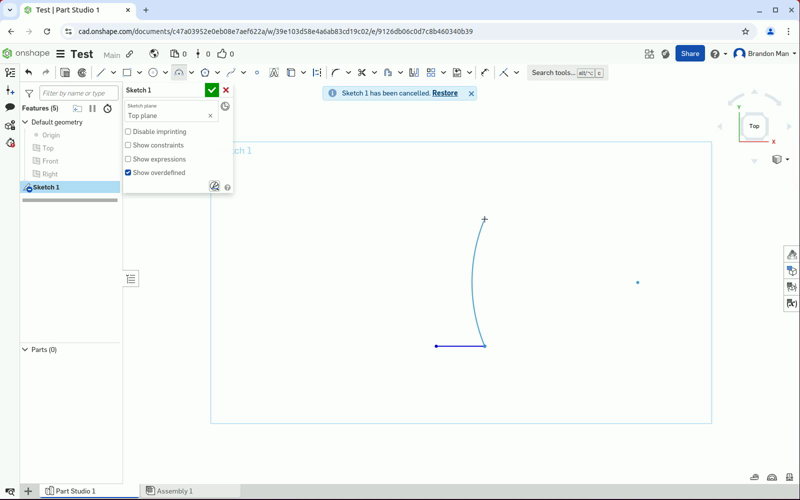
click(484, 218)
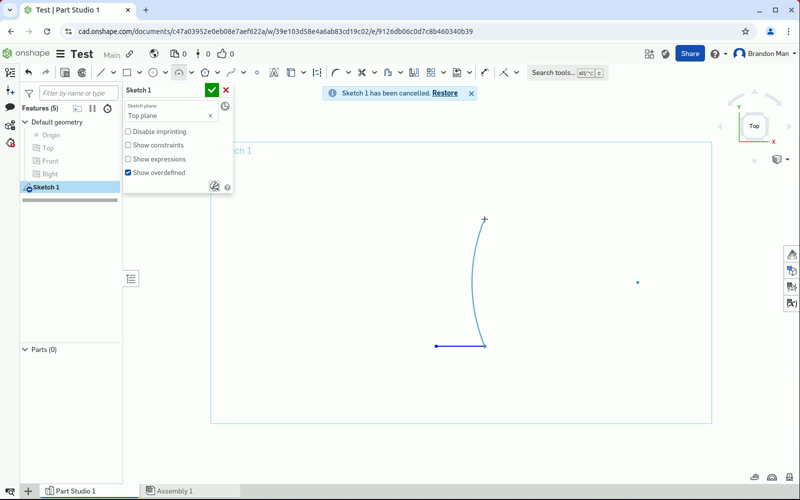
mouse_move(528, 282)
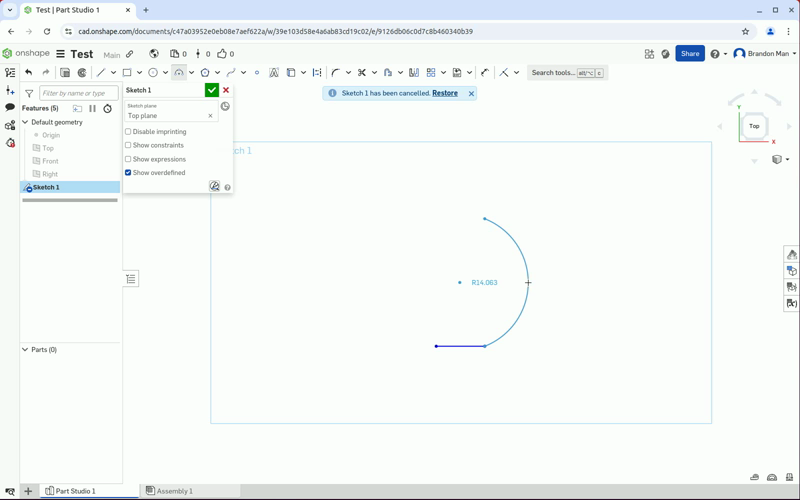
click(528, 282)
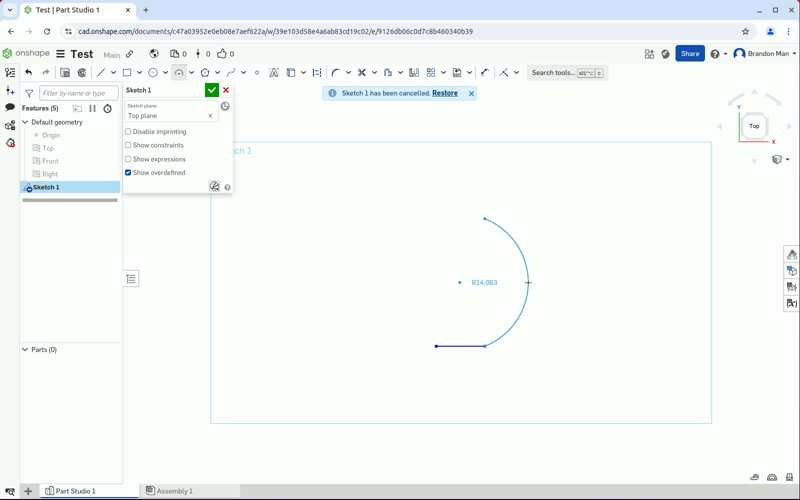
key_up(shift)
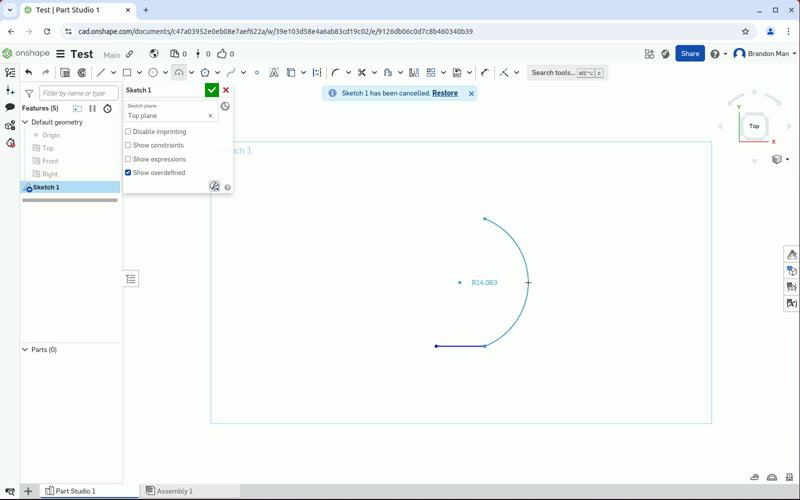
key(esc)
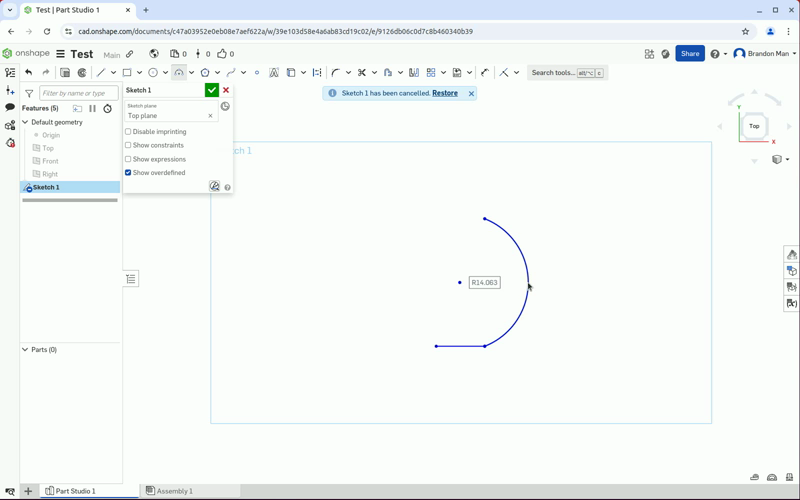
key(l)
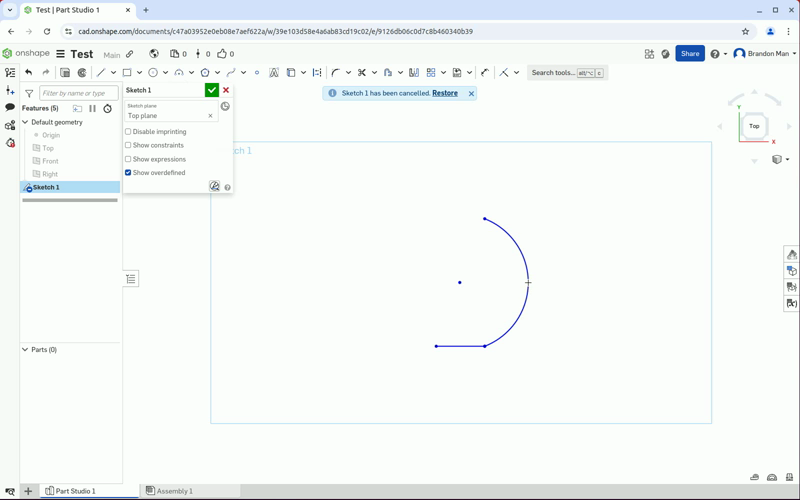
mouse_move(484, 218)
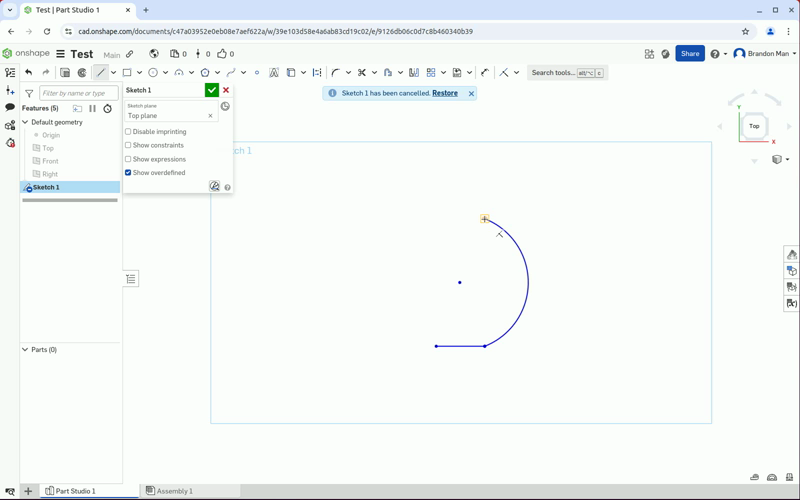
click(484, 218)
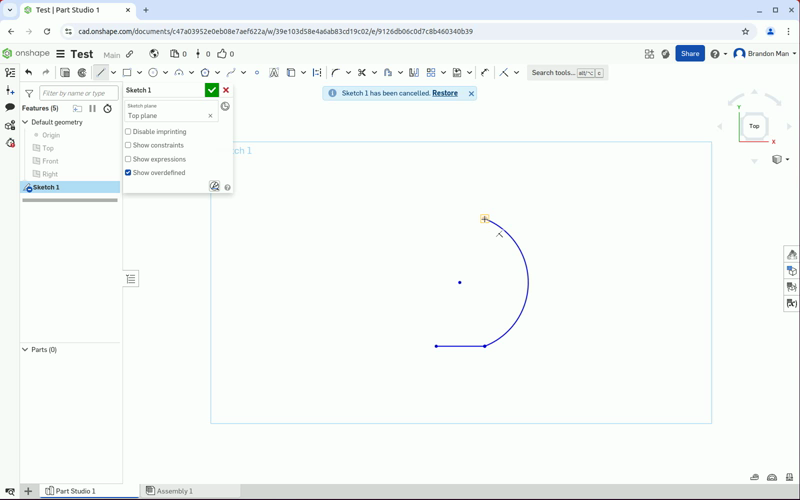
key_down(shift)
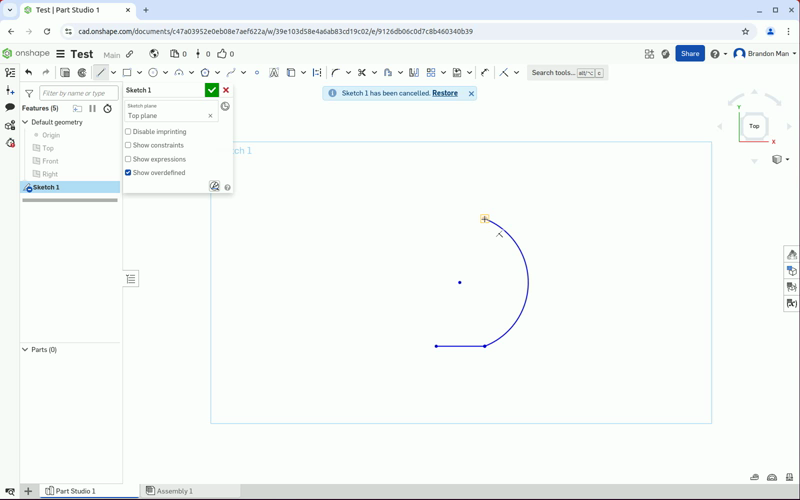
mouse_move(514, 218)
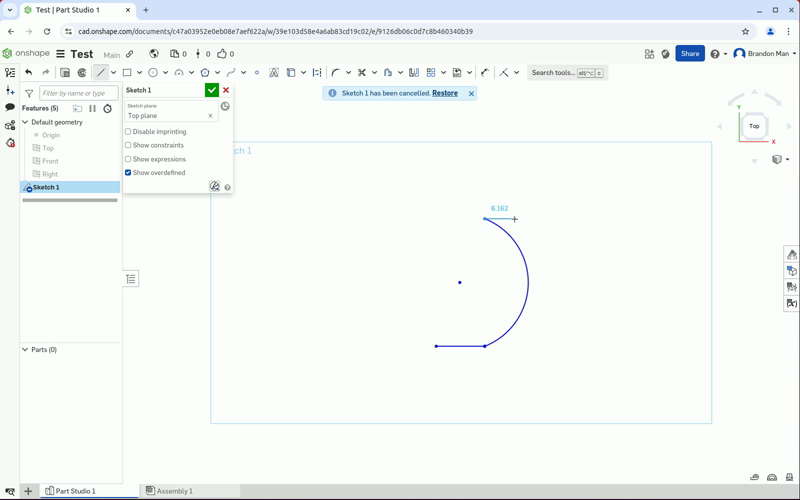
mouse_move(436, 218)
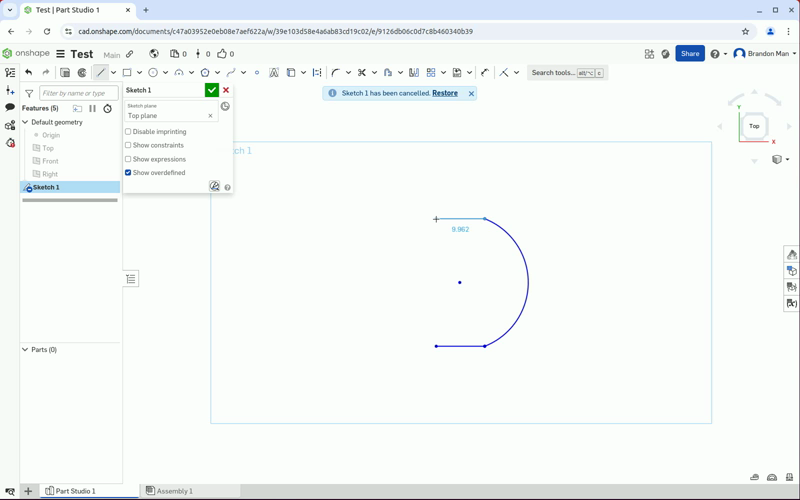
click(436, 218)
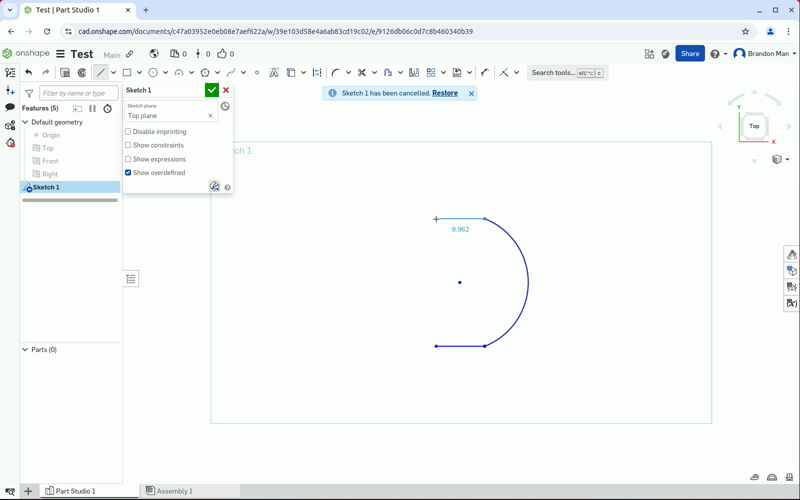
key_up(shift)
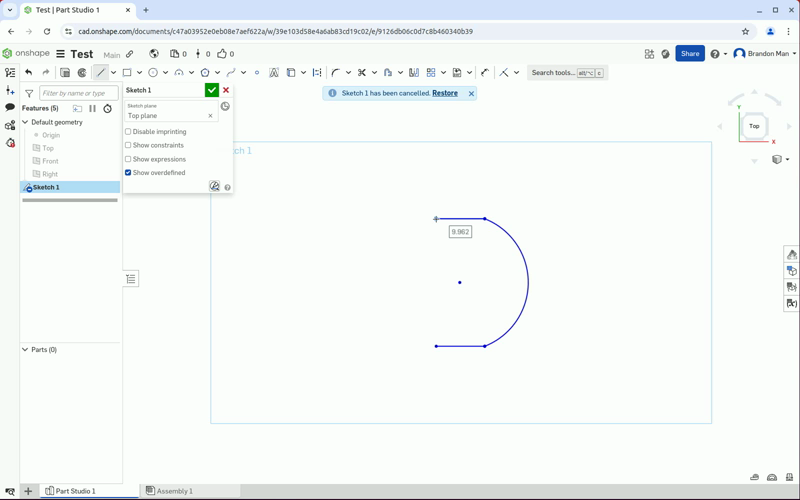
key(esc)
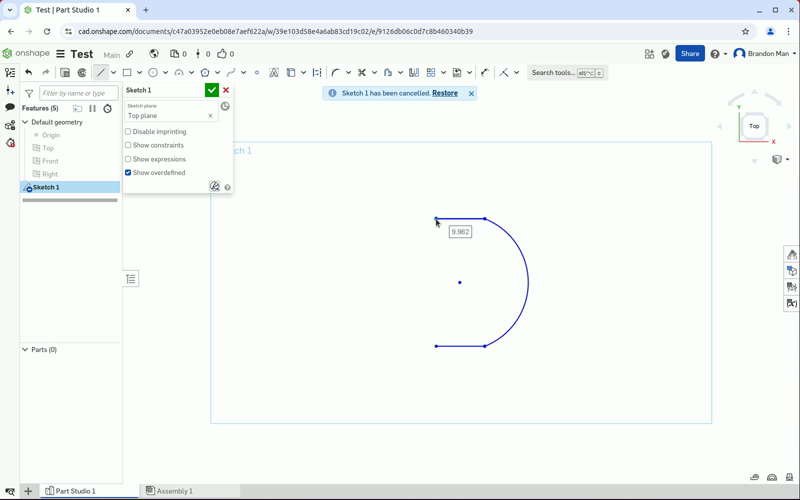
key(a)
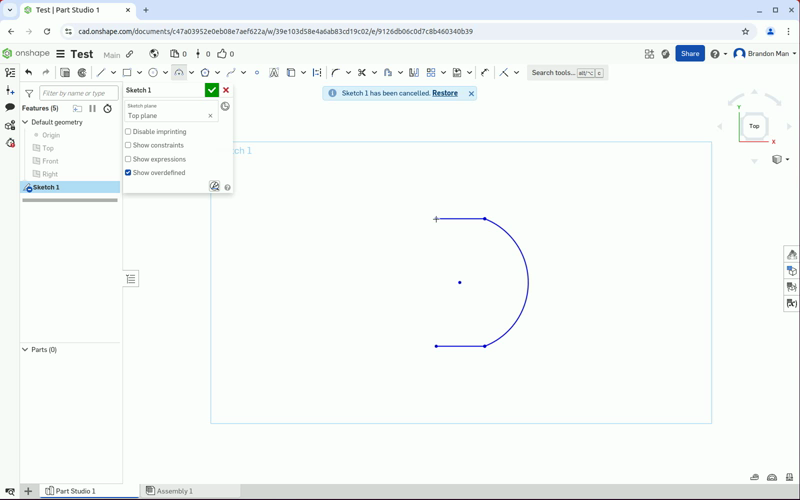
mouse_move(436, 218)
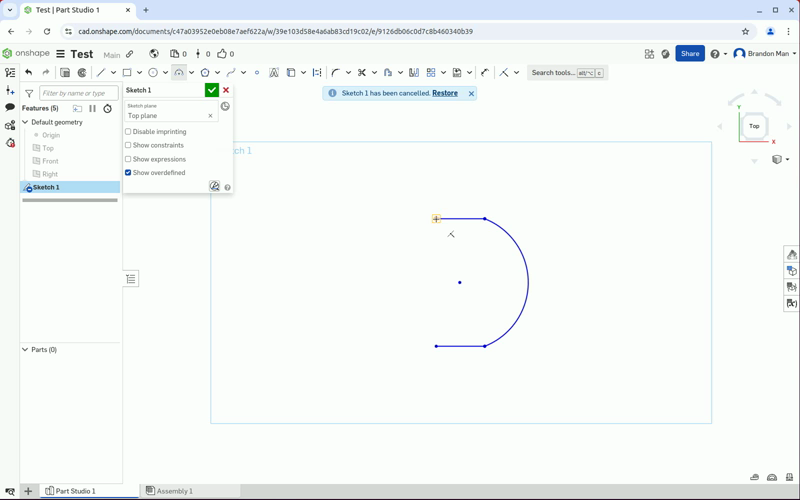
click(436, 218)
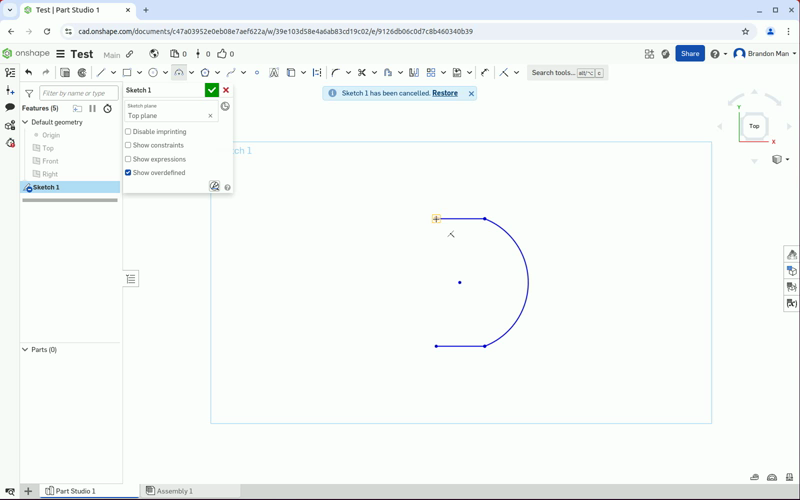
mouse_move(436, 346)
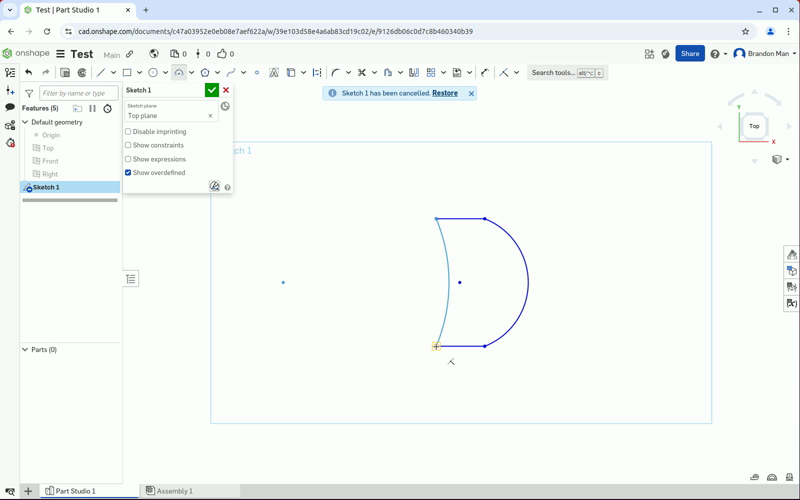
click(436, 346)
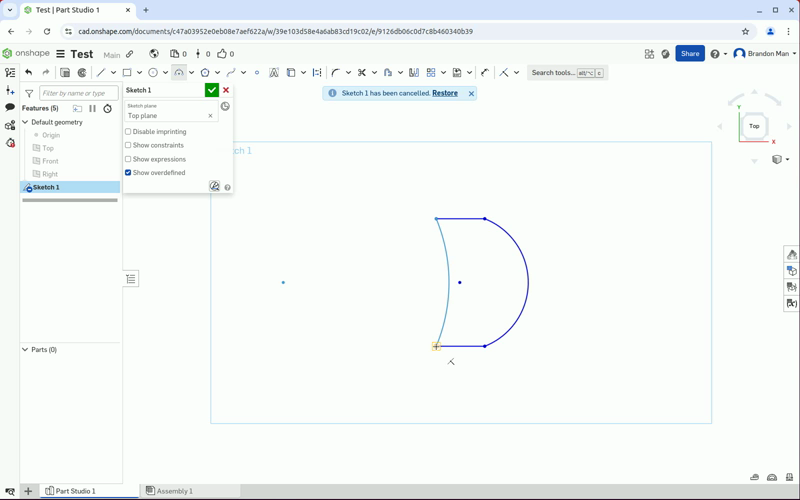
key_down(shift)
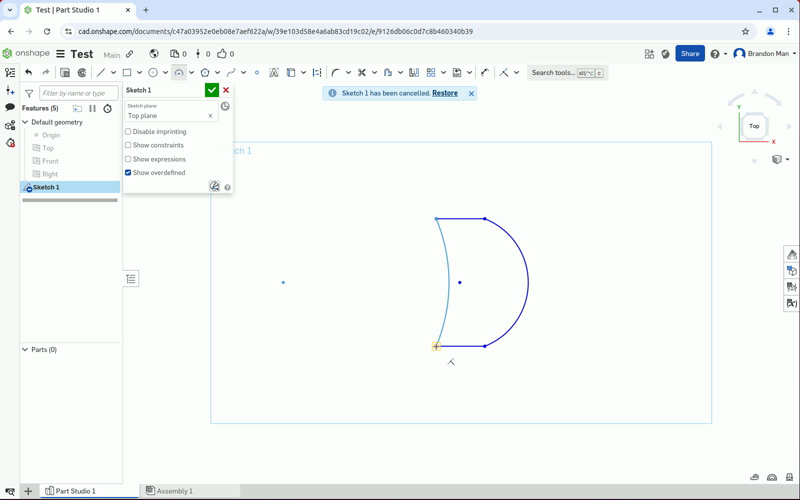
mouse_move(392, 282)
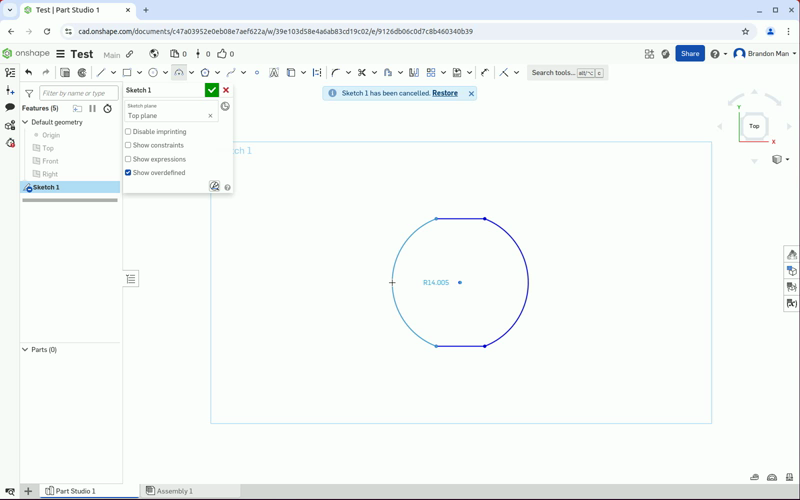
click(392, 282)
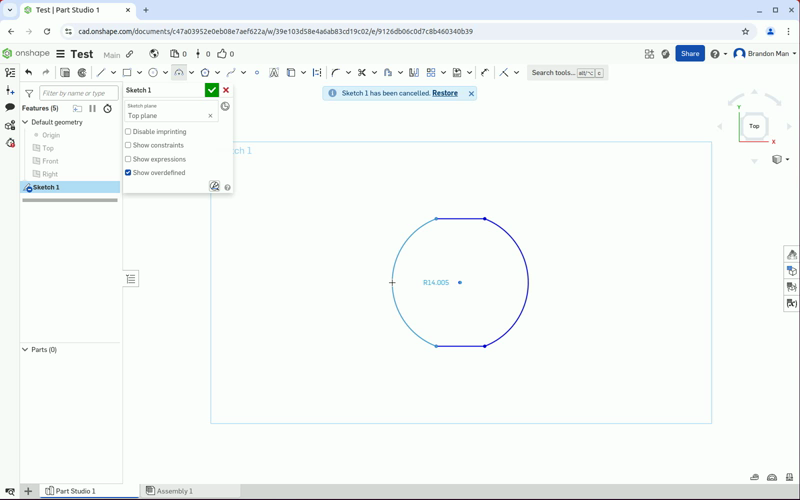
key_up(shift)
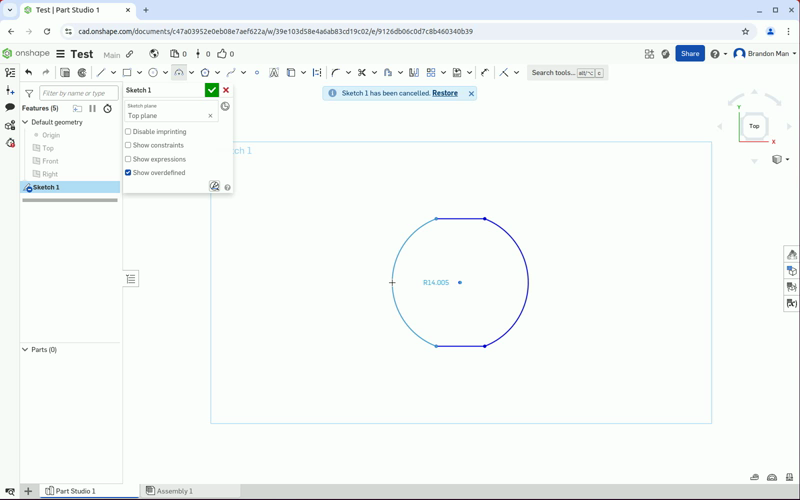
key(esc)
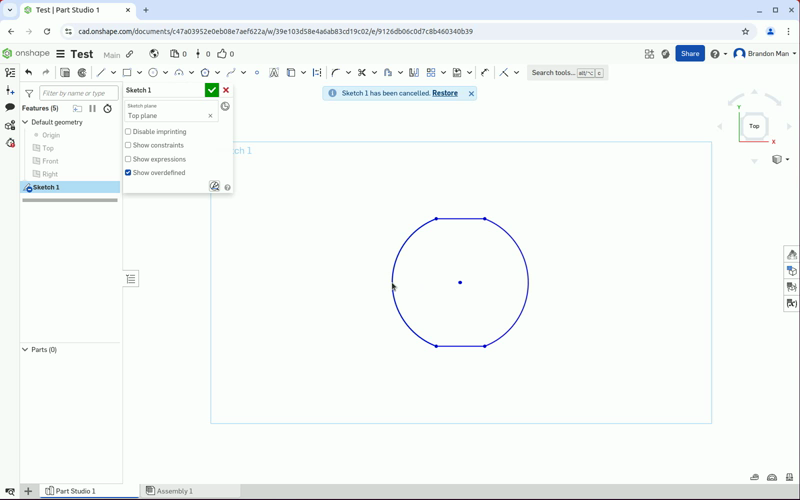
mouse_move(471, 237)
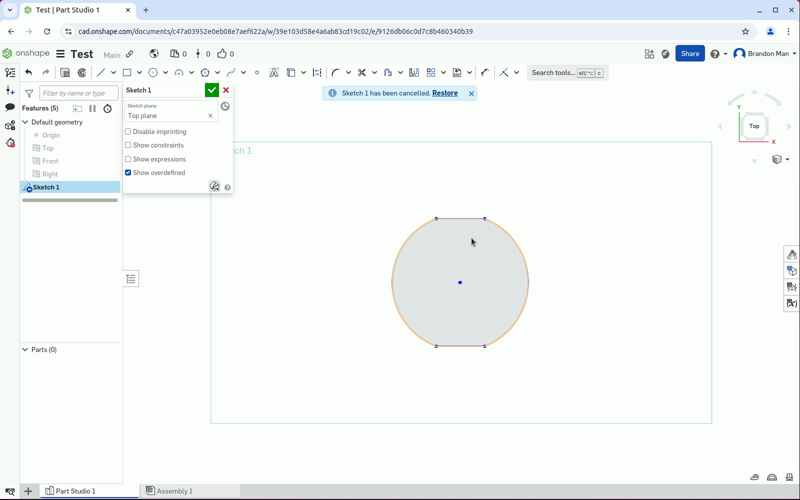
click(471, 237)
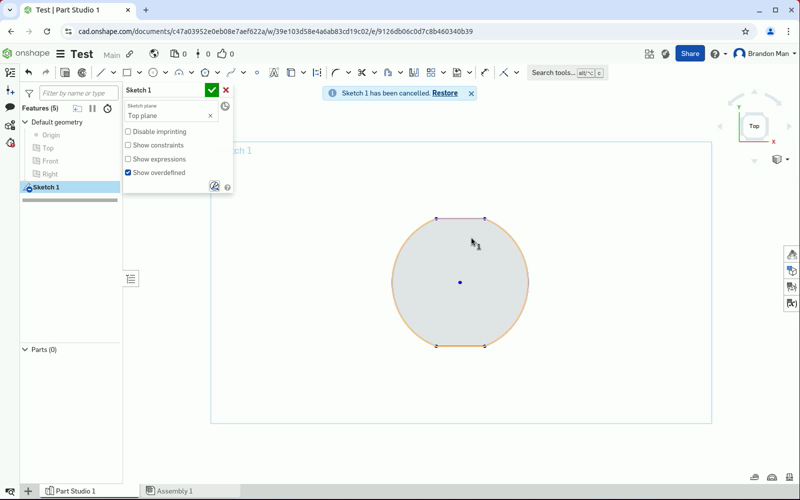
mouse_move(73, 352)
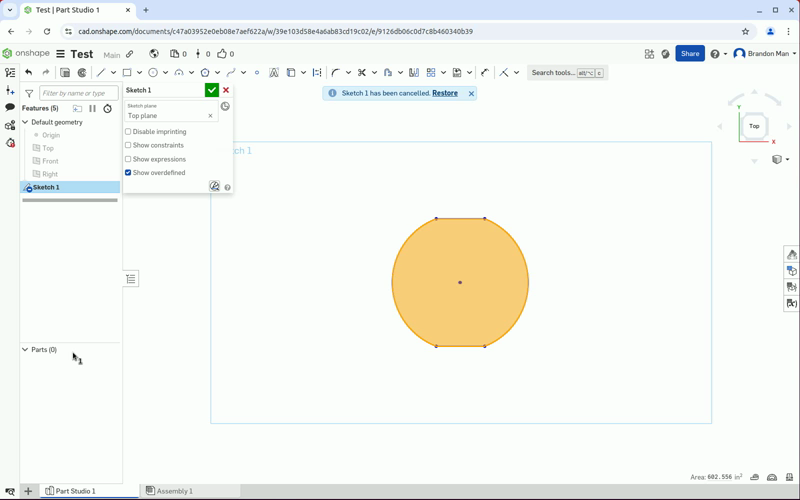
key(shift+y)
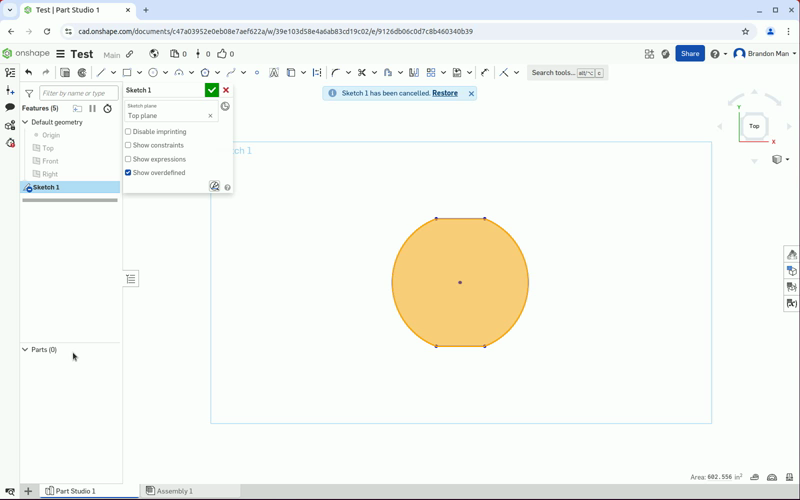
key(shift+e)
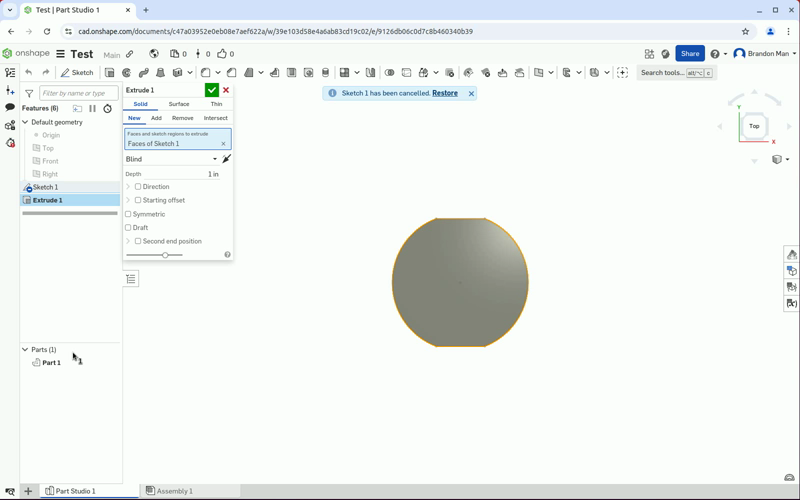
mouse_move(143, 106)
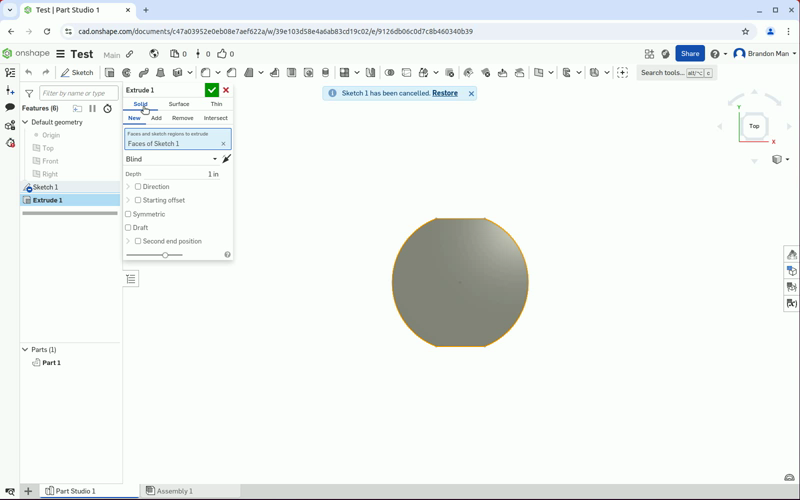
click(143, 106)
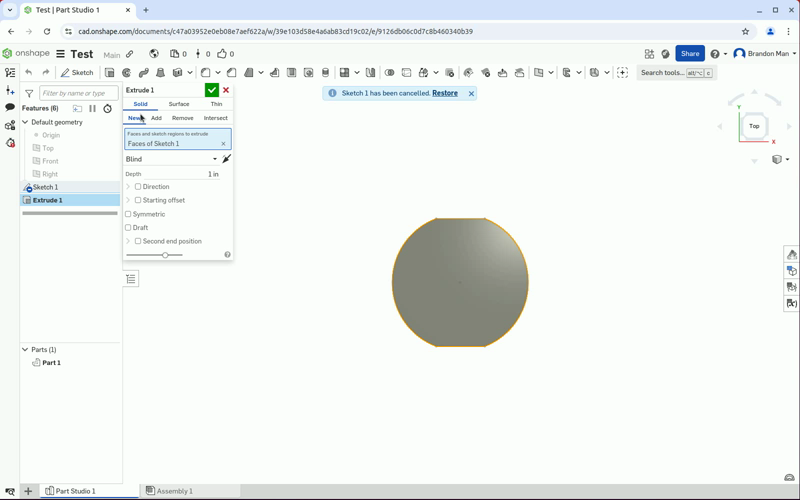
mouse_move(137, 120)
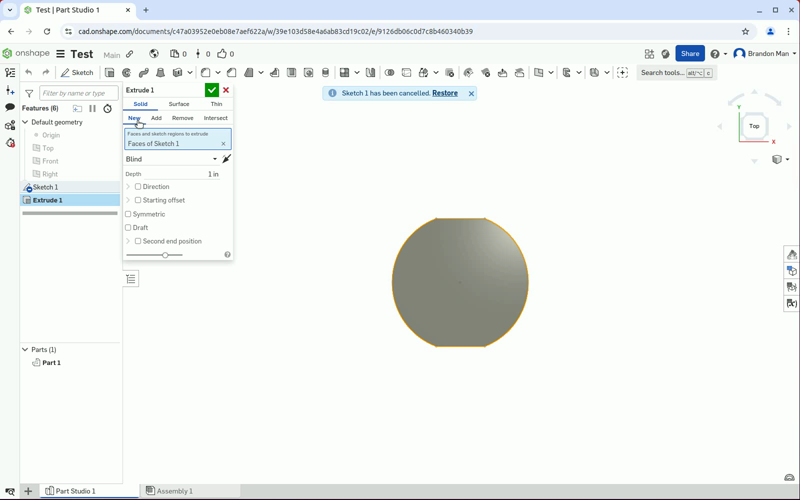
click(137, 120)
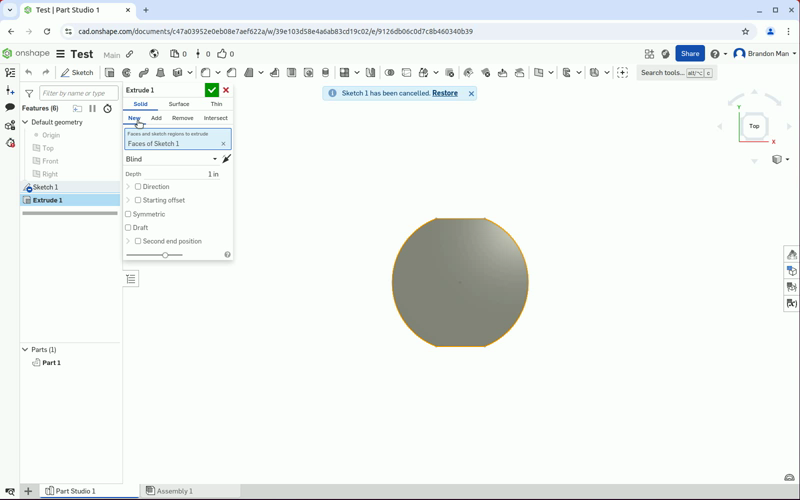
key(tab, 4)
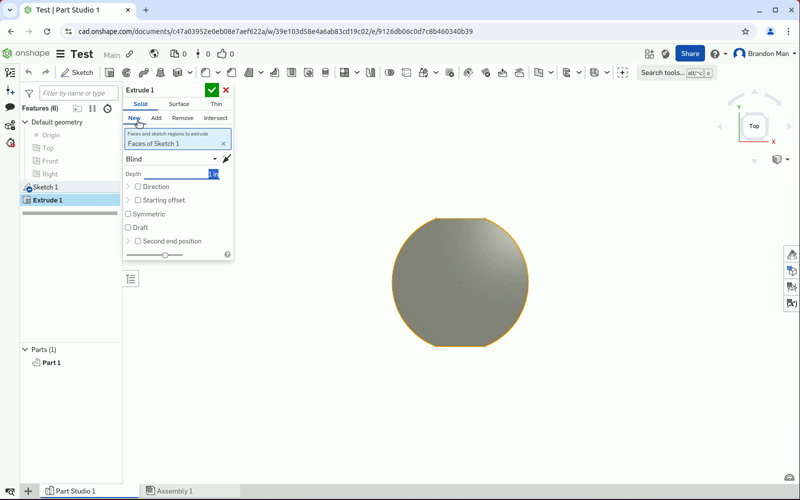
text(23.108)
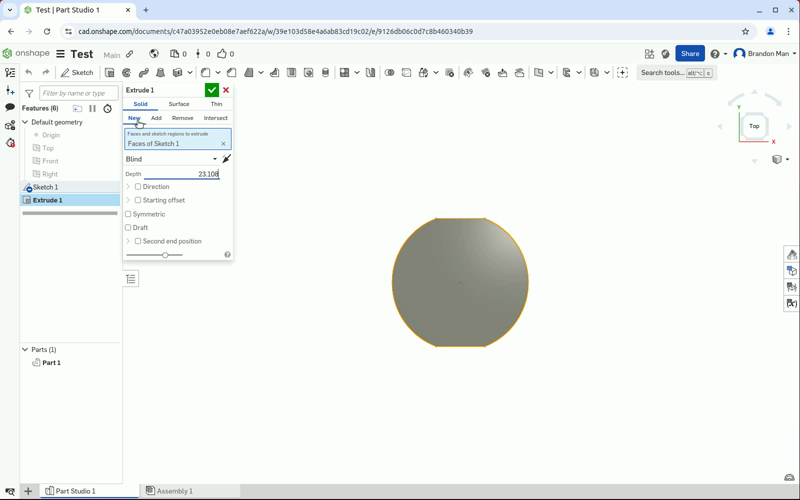
key(enter)
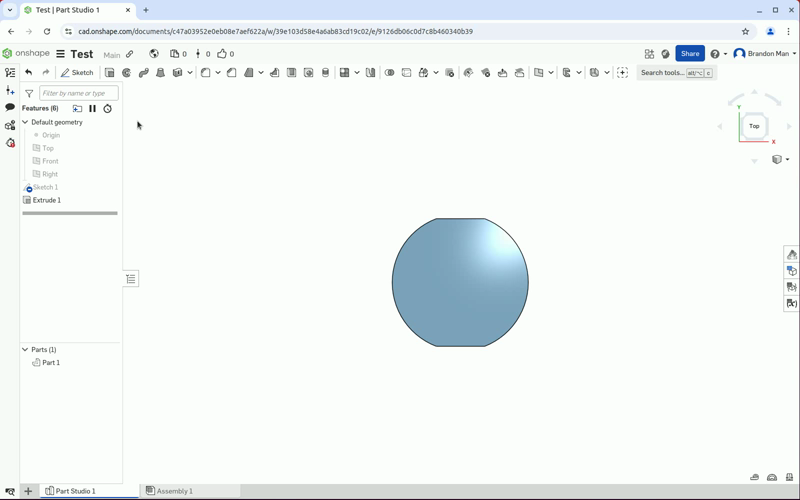
key(shift+h)
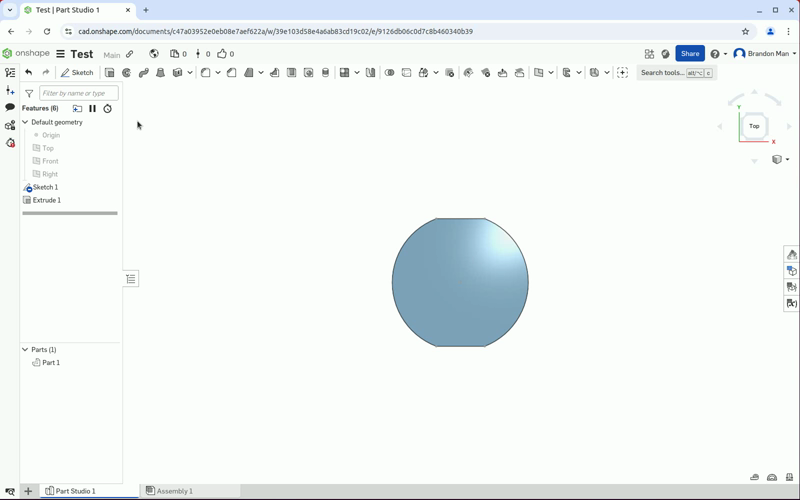
key(shift+h)
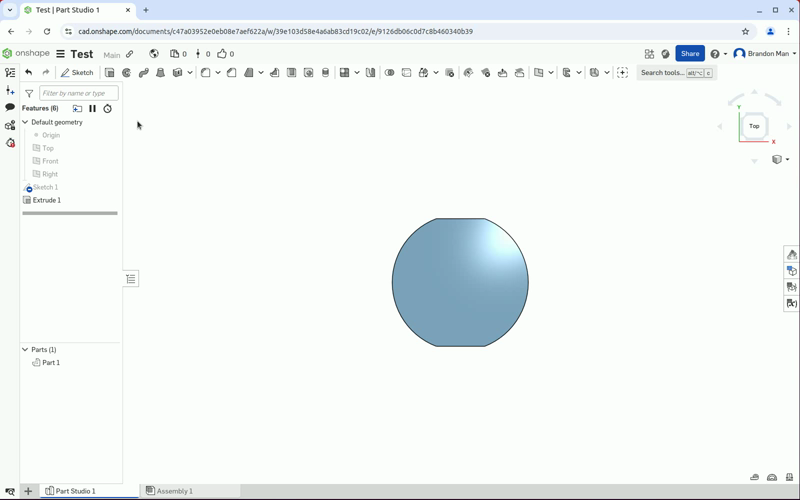
mouse_move(73, 189)
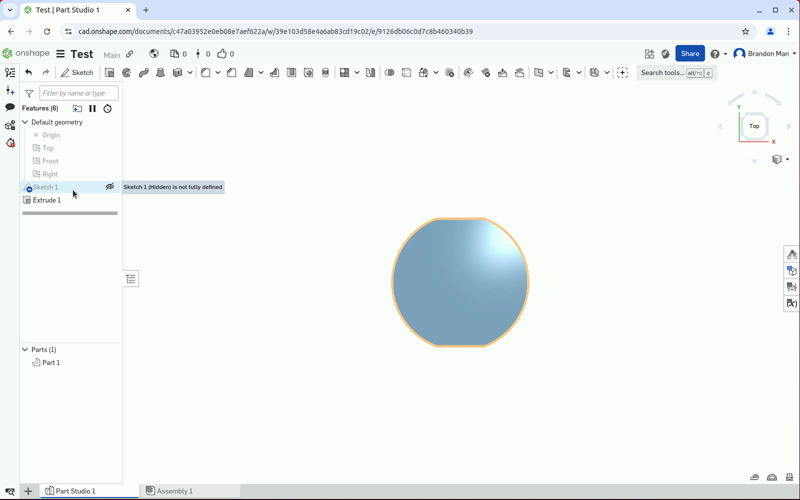
click(73, 189)
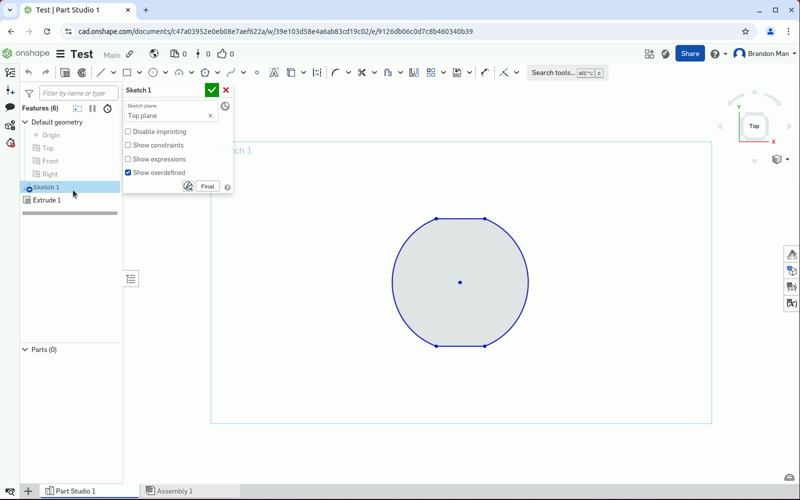
mouse_move(229, 92)
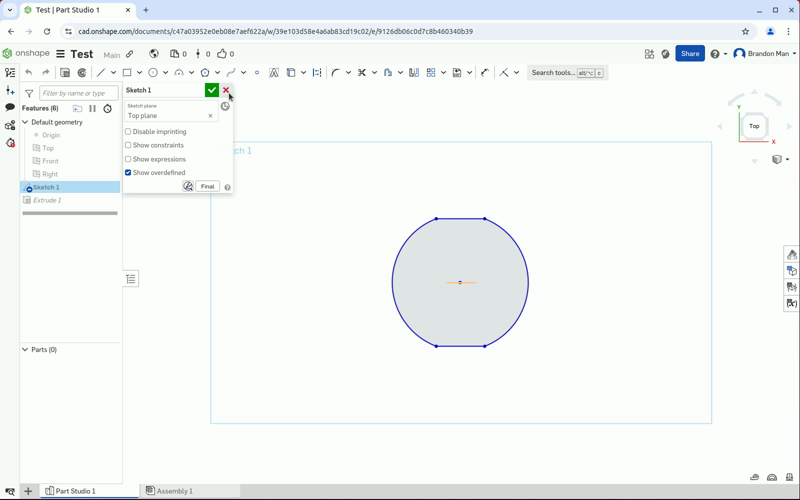
click(229, 92)
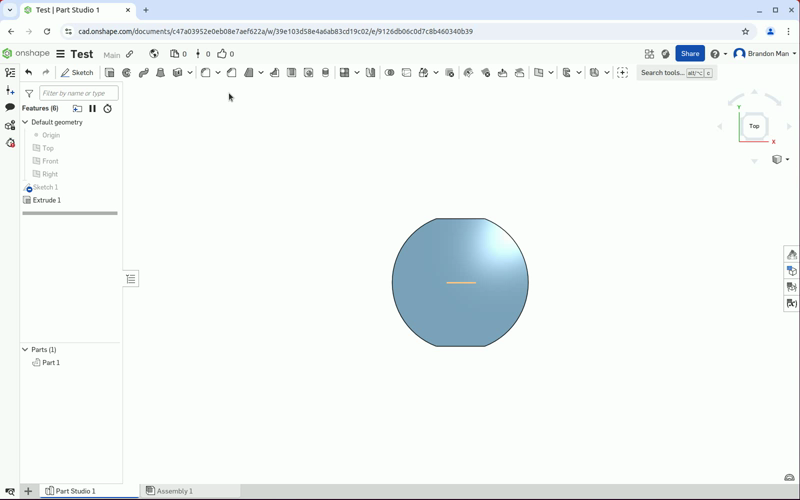
mouse_move(541, 75)
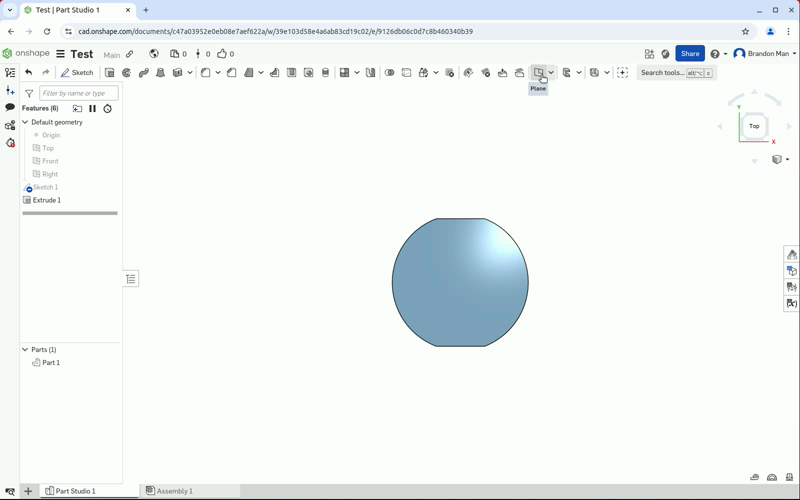
click(541, 75)
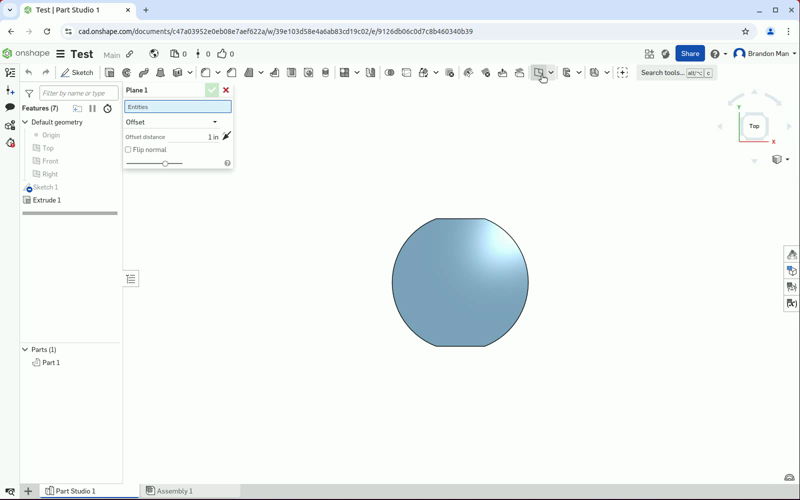
mouse_move(73, 150)
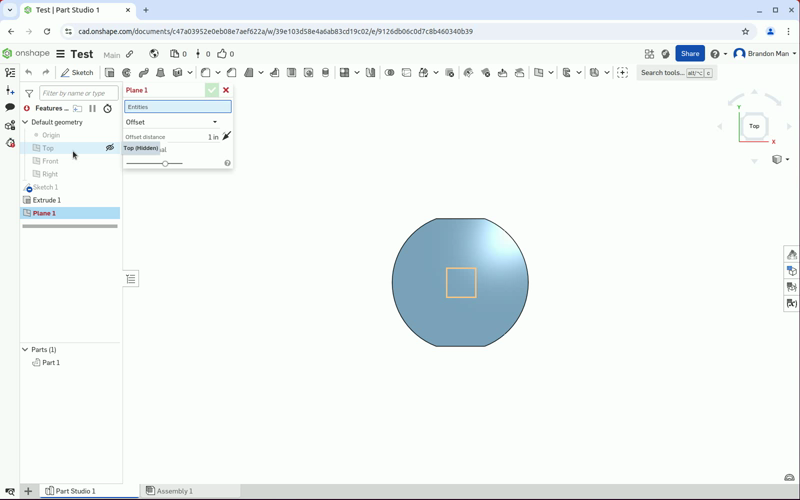
click(73, 150)
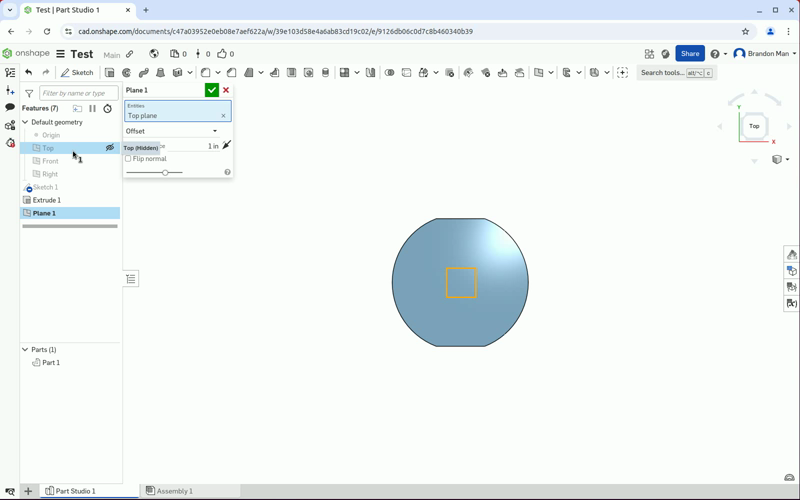
key(tab, 2)
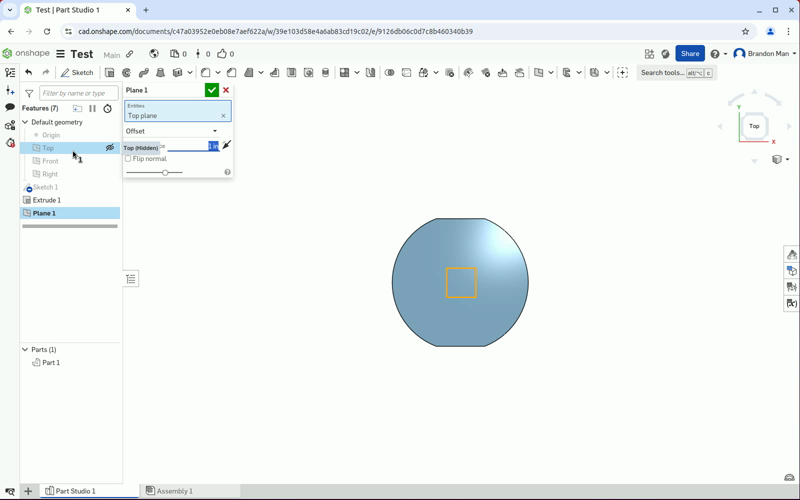
text(23.108)
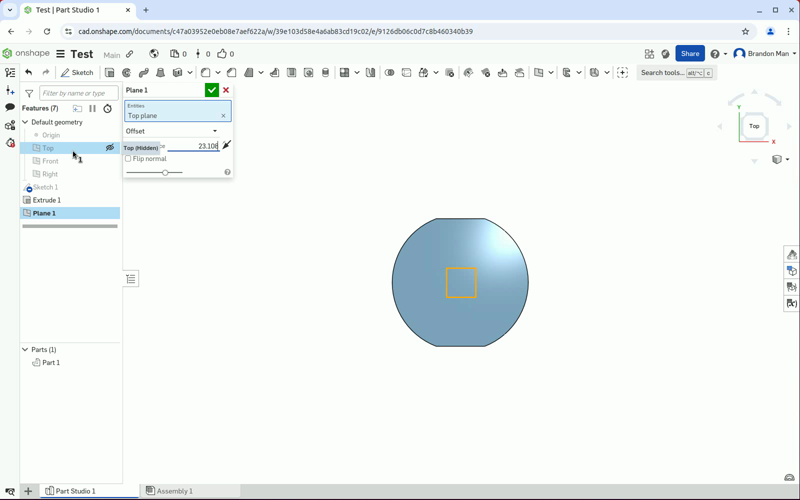
key(enter, 2)
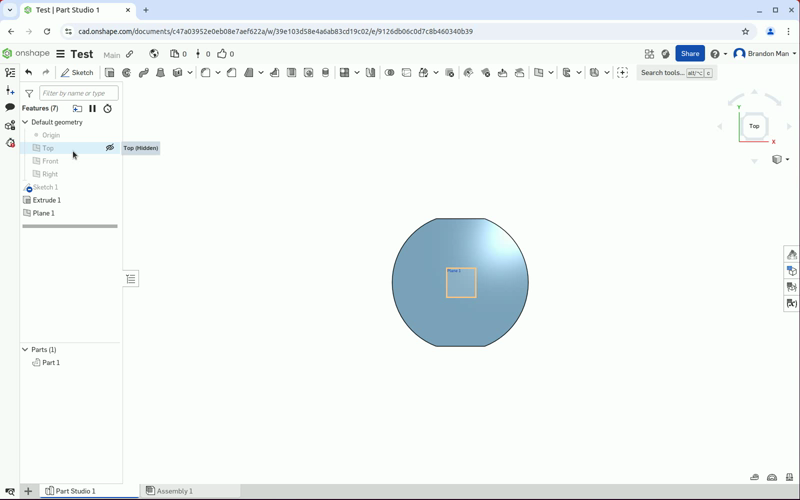
key(shift+s)
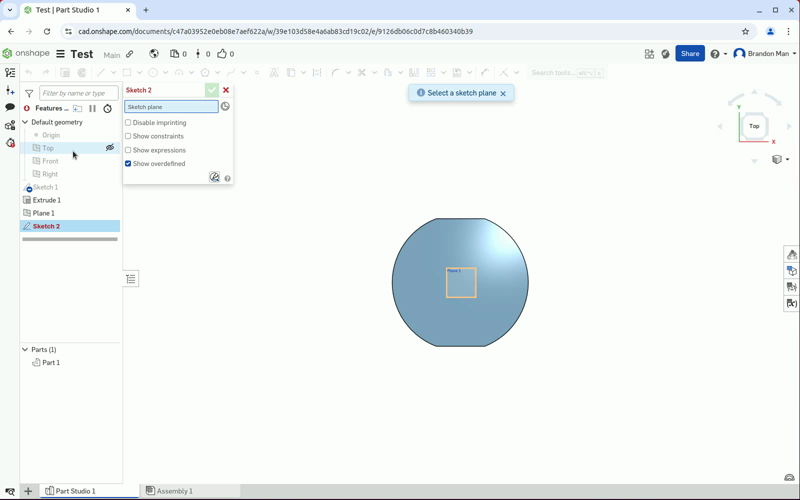
mouse_move(73, 215)
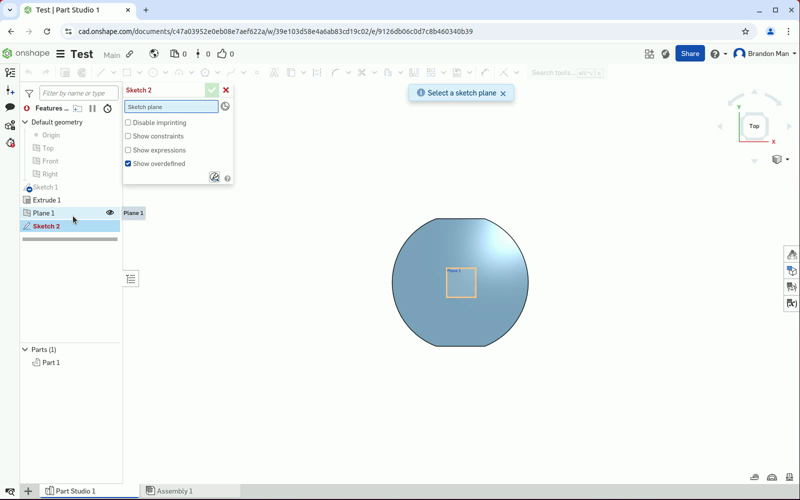
click(73, 215)
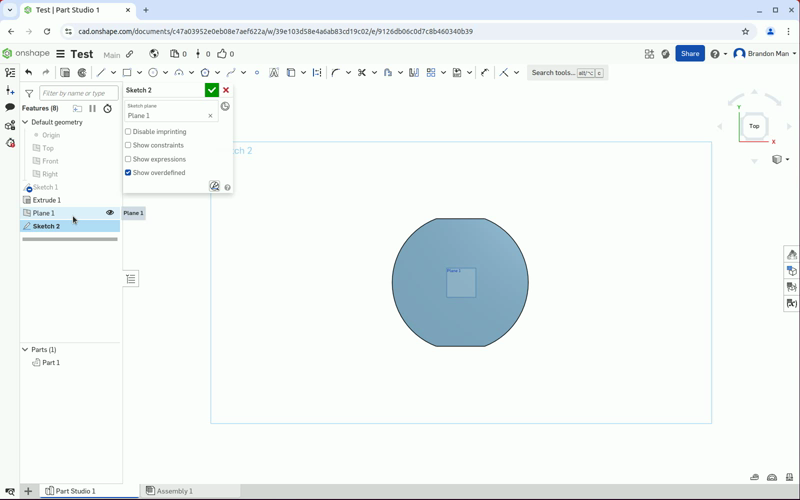
mouse_move(73, 352)
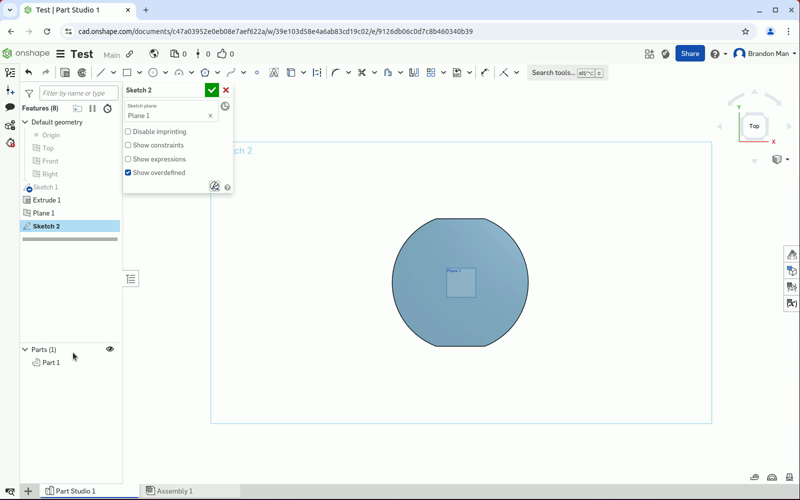
key(y)
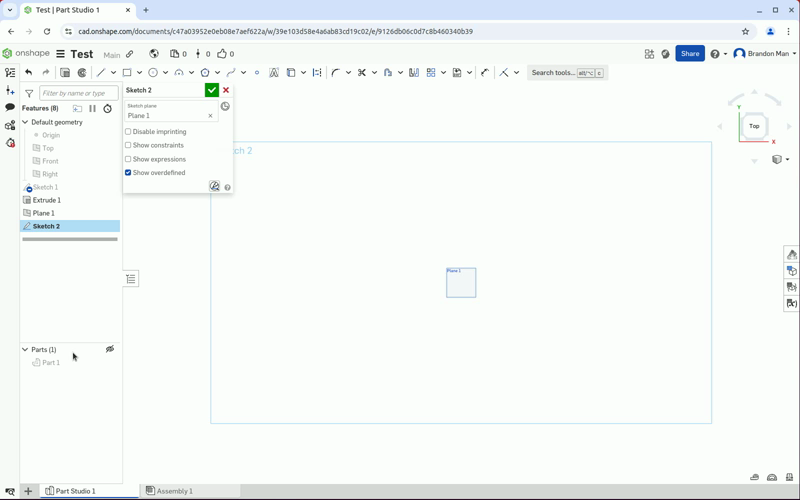
key(c)
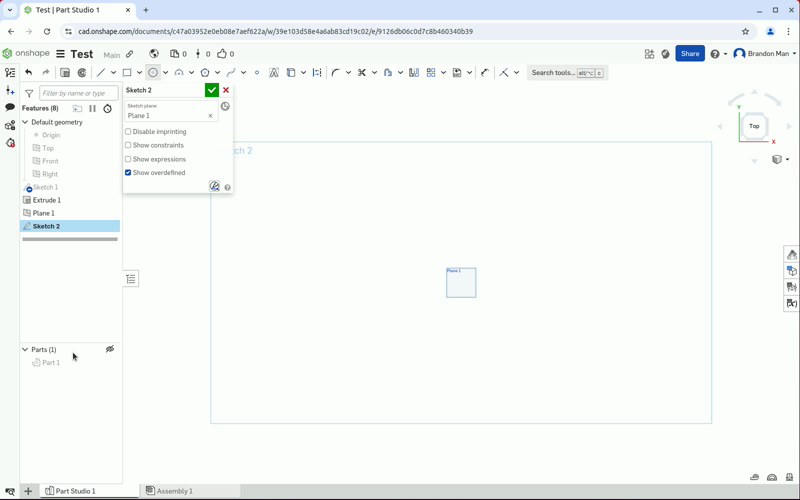
key_down(shift)
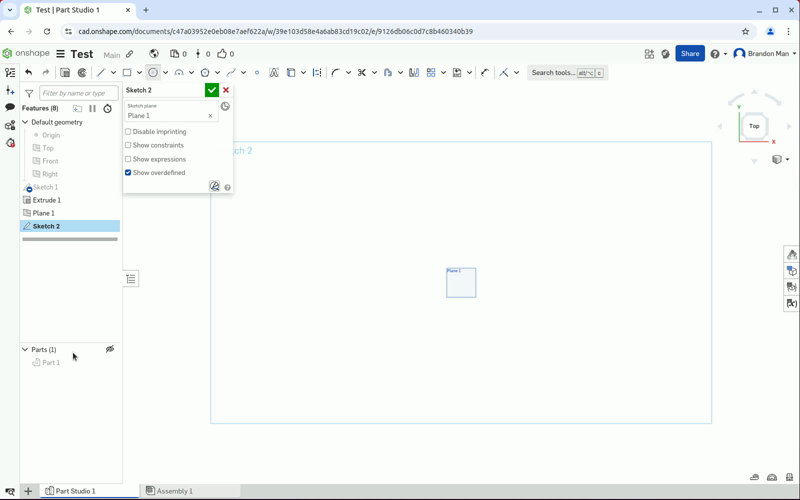
mouse_move(461, 282)
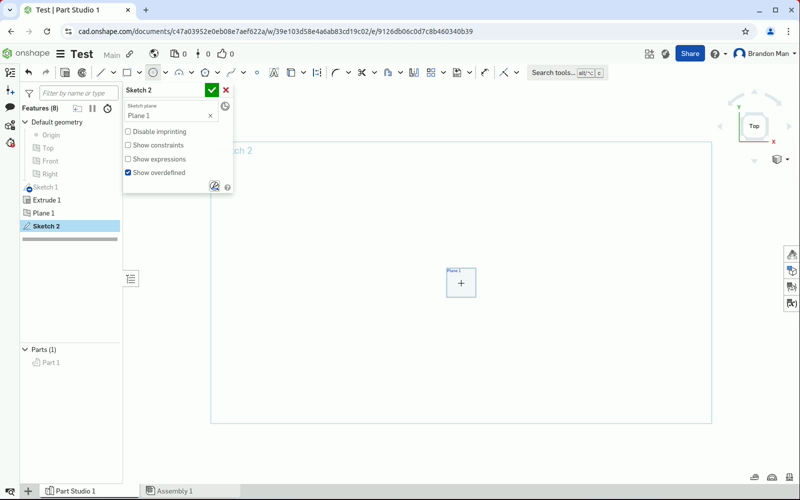
click(461, 282)
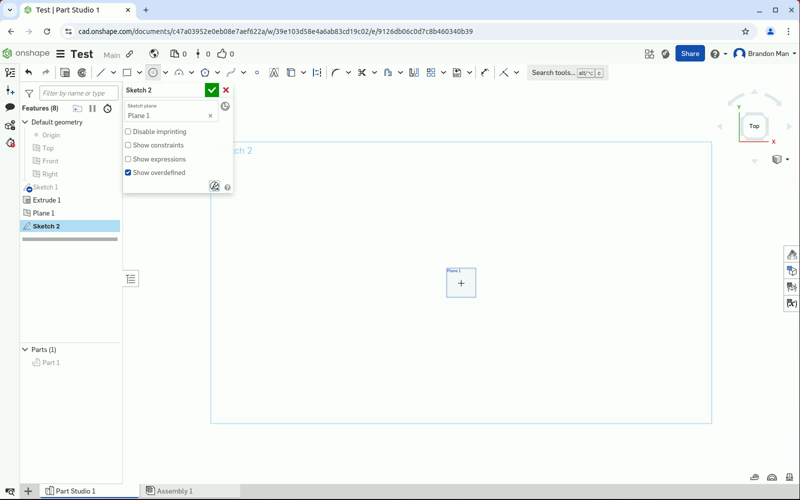
key_up(shift)
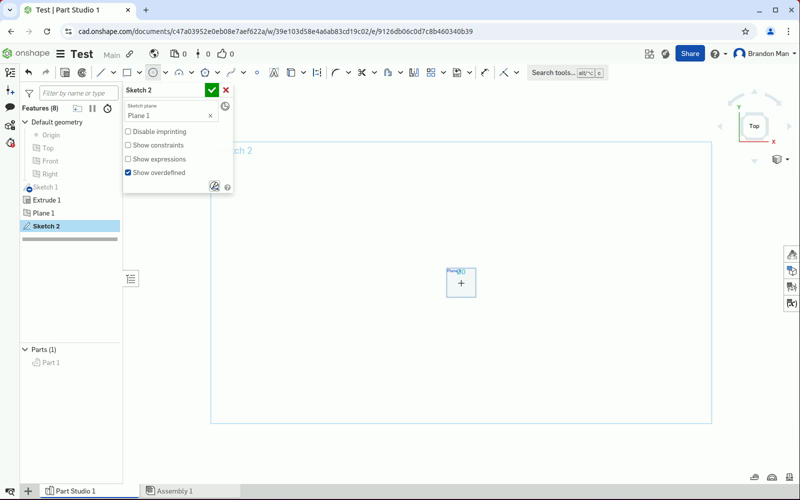
mouse_move(521, 282)
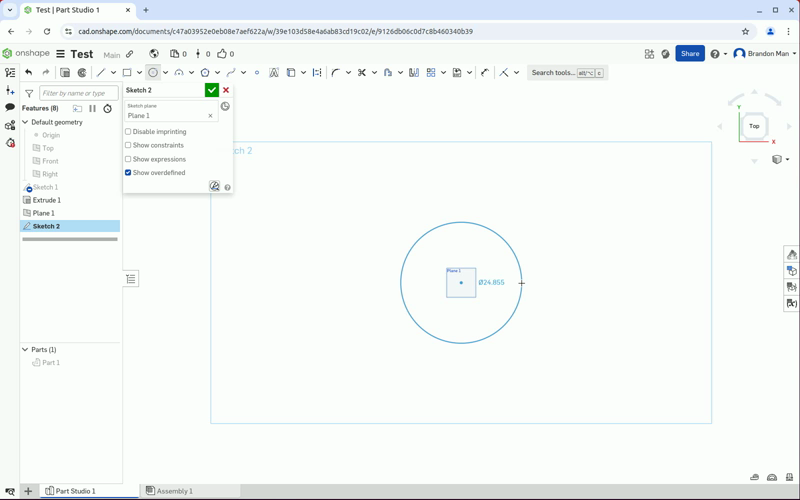
click(521, 282)
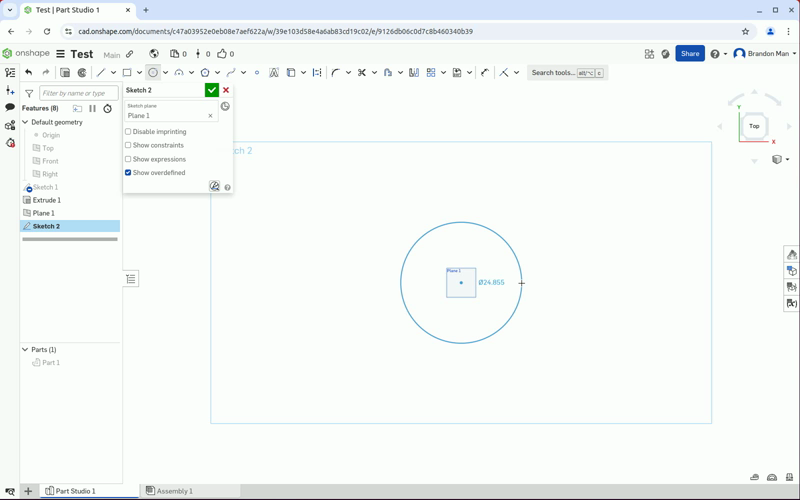
key(esc)
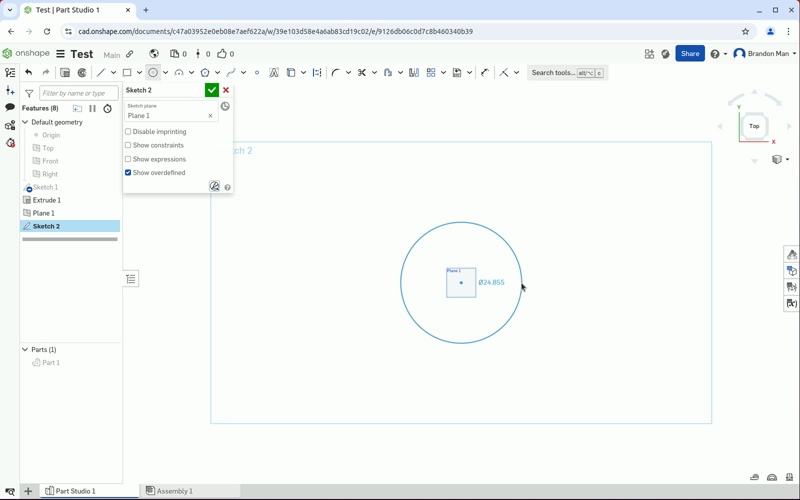
mouse_move(446, 291)
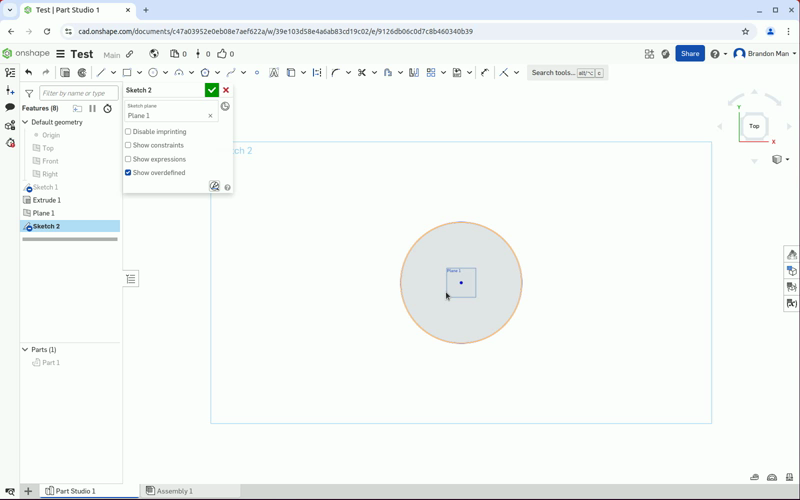
click(446, 291)
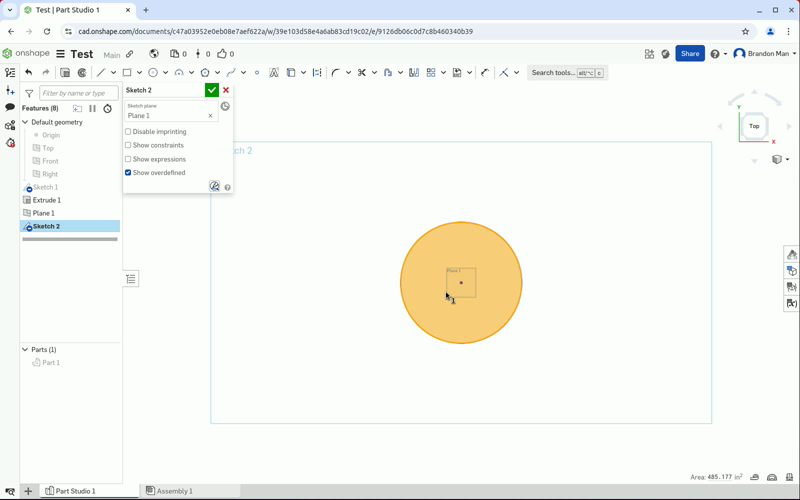
mouse_move(73, 352)
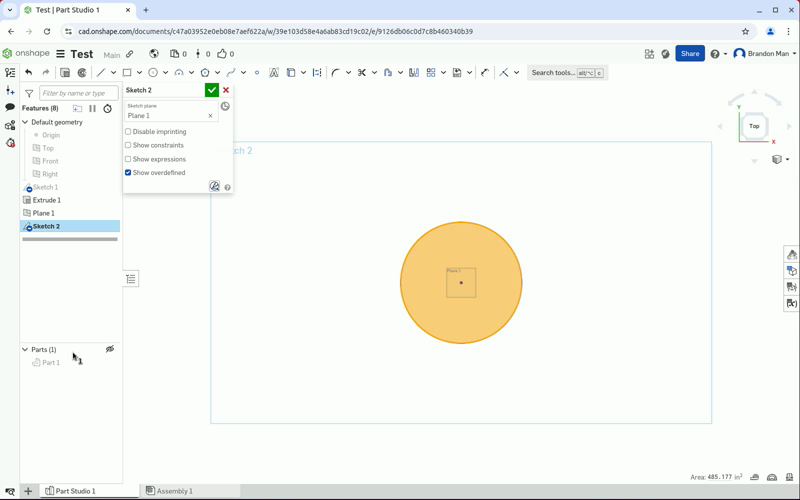
key(shift+y)
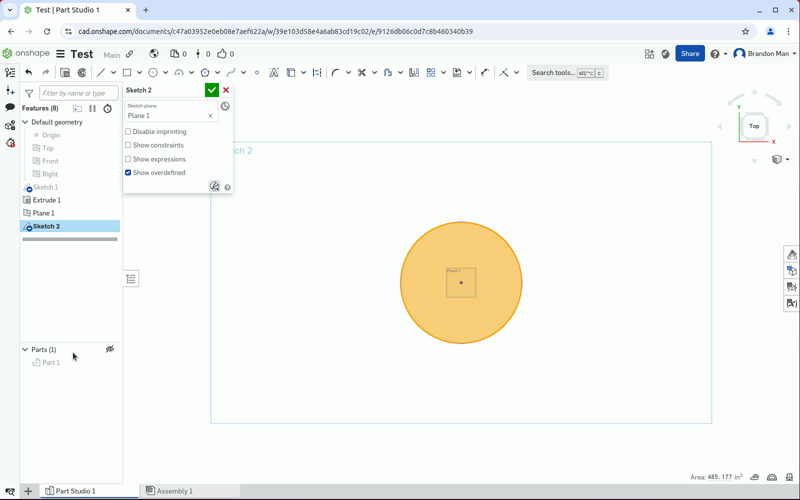
key(shift+e)
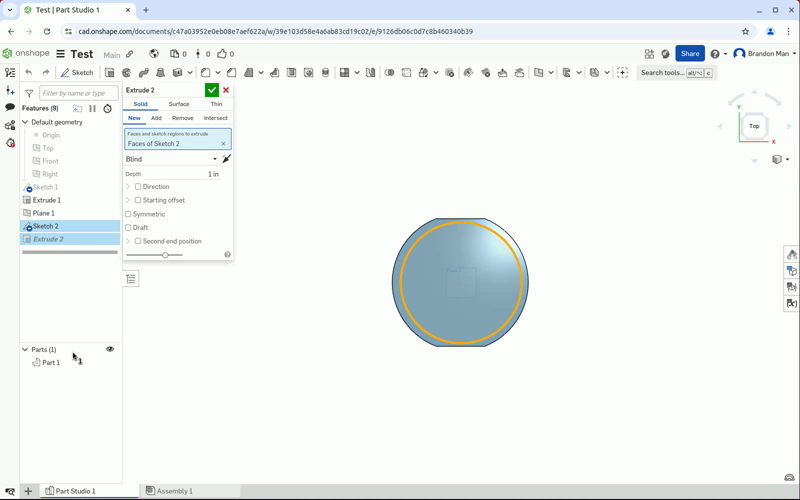
mouse_move(143, 106)
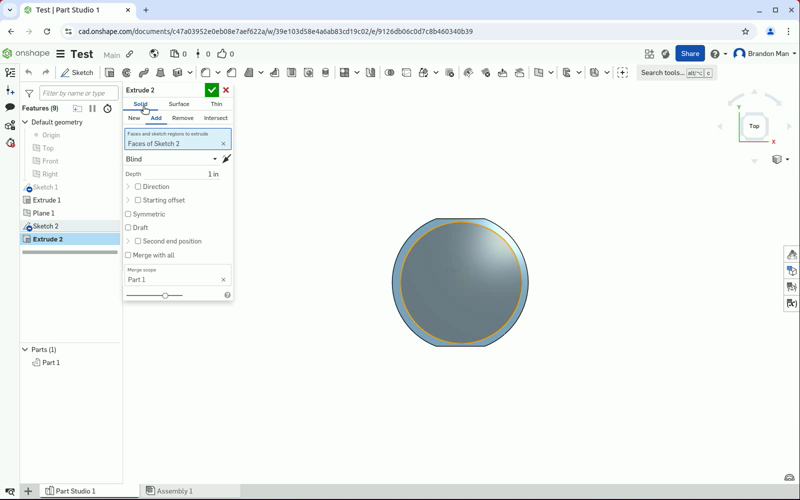
click(143, 106)
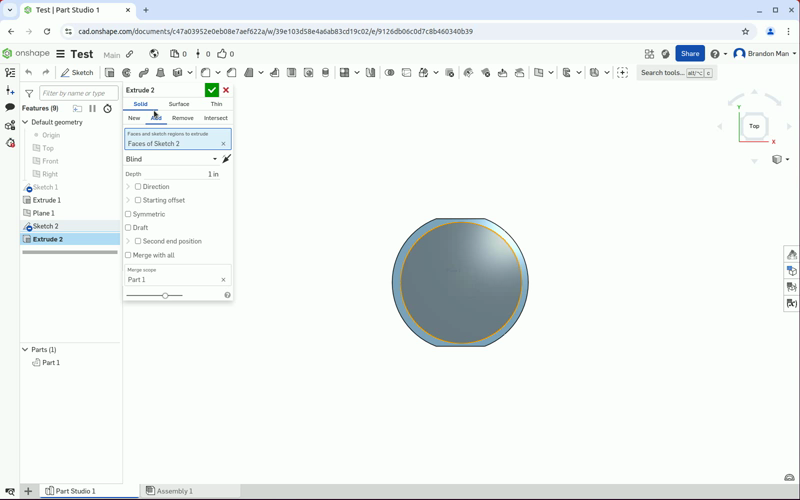
mouse_move(186, 120)
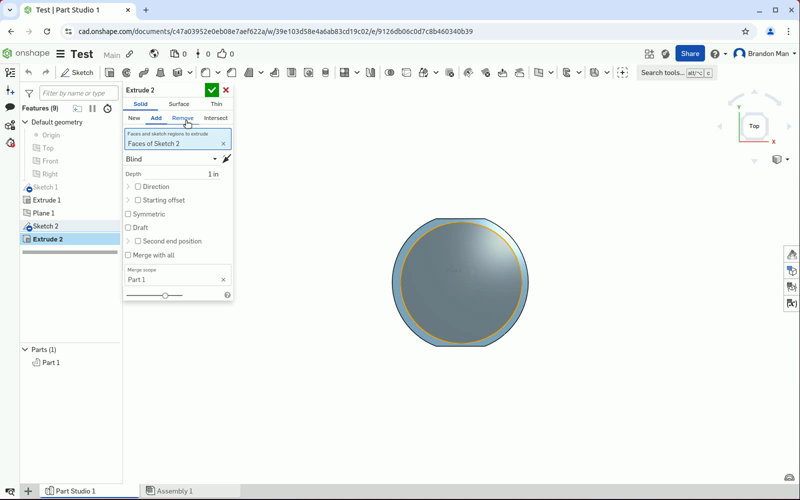
click(186, 120)
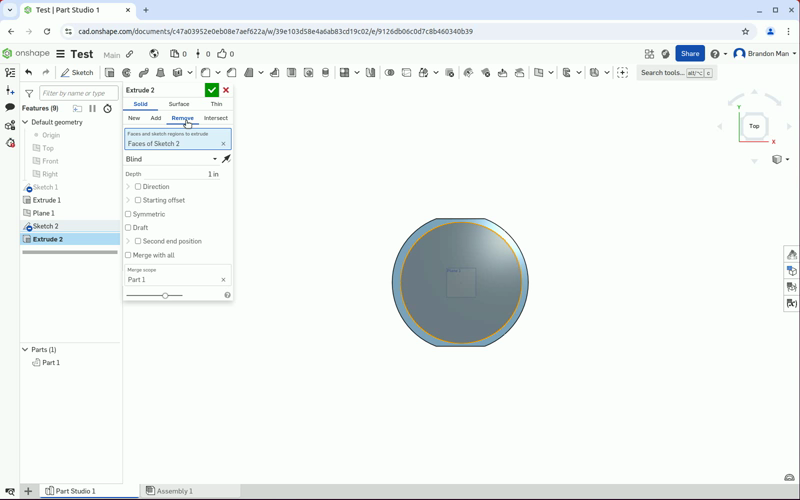
key(tab, 4)
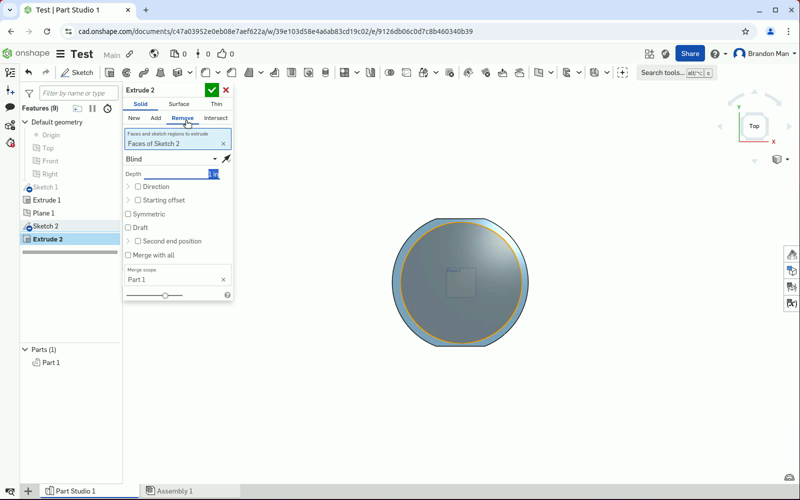
text(15.887)
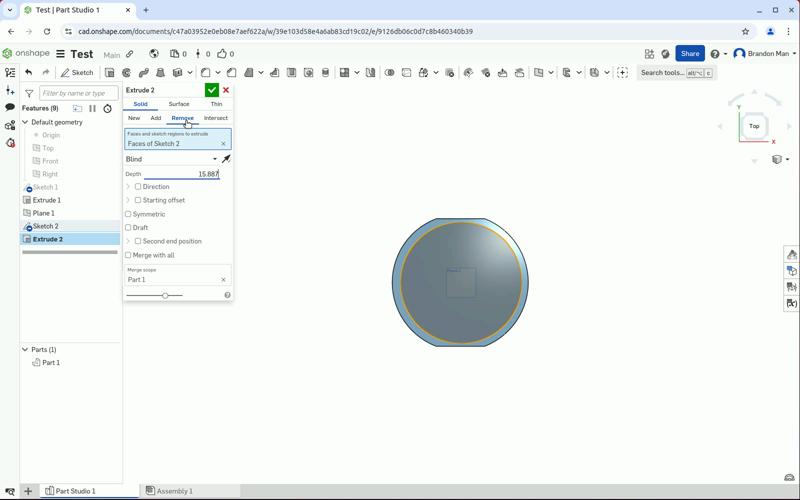
key(tab, 6)
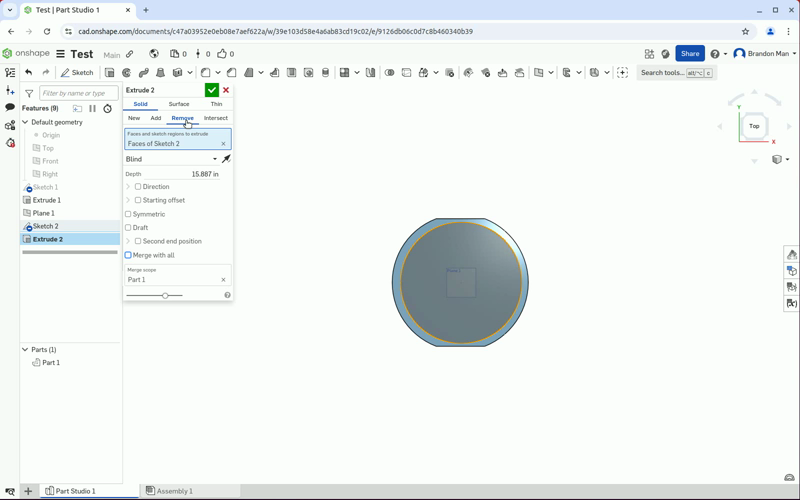
key(space)
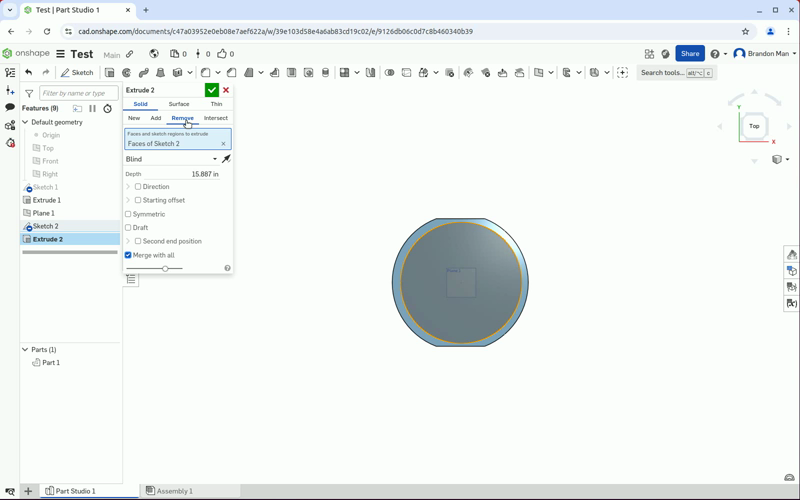
key(enter)
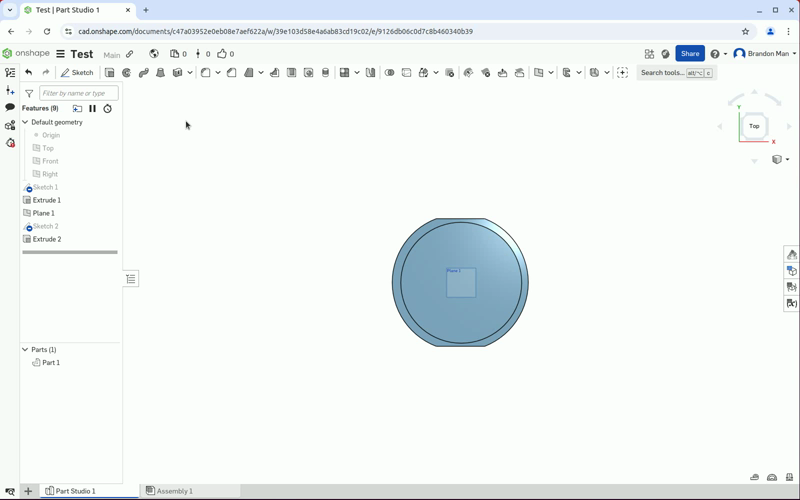
key(shift+h)
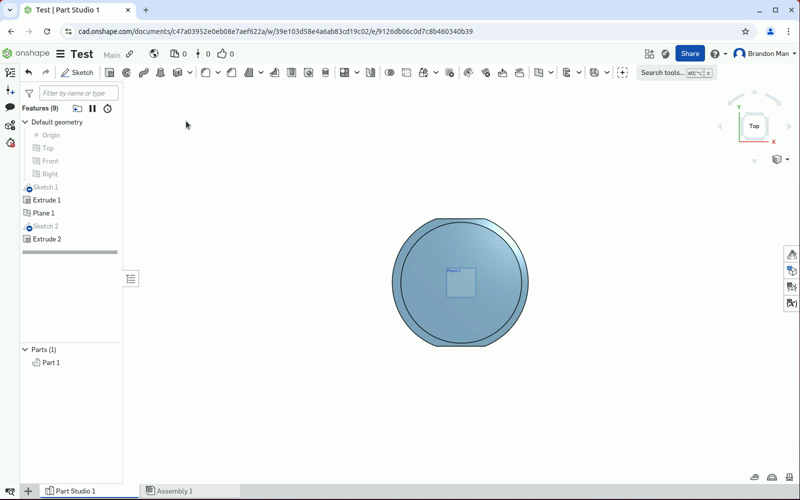
key(shift+h)
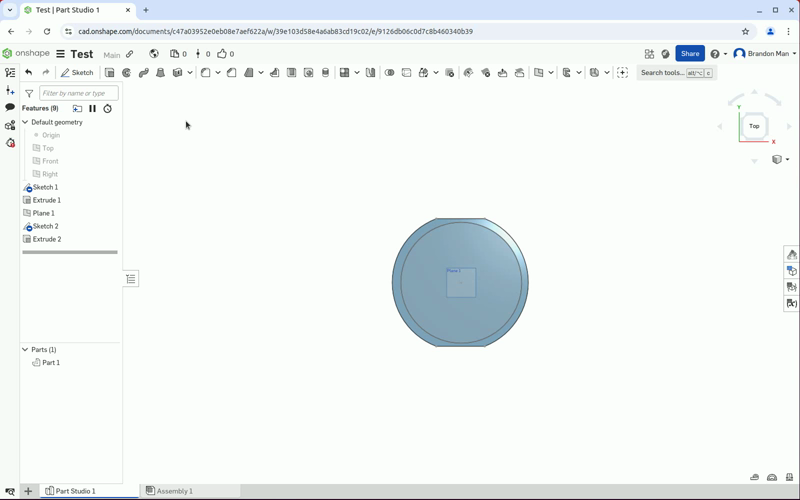
key(shift+7)
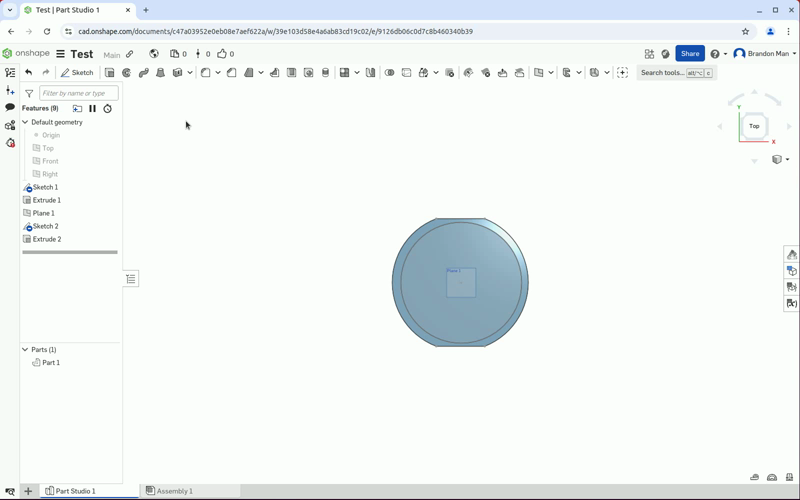
key(up, 3)
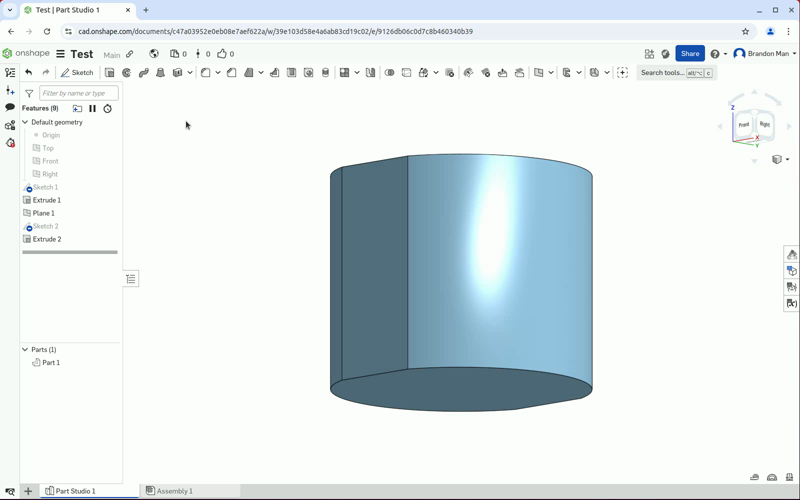
key(left, 3)
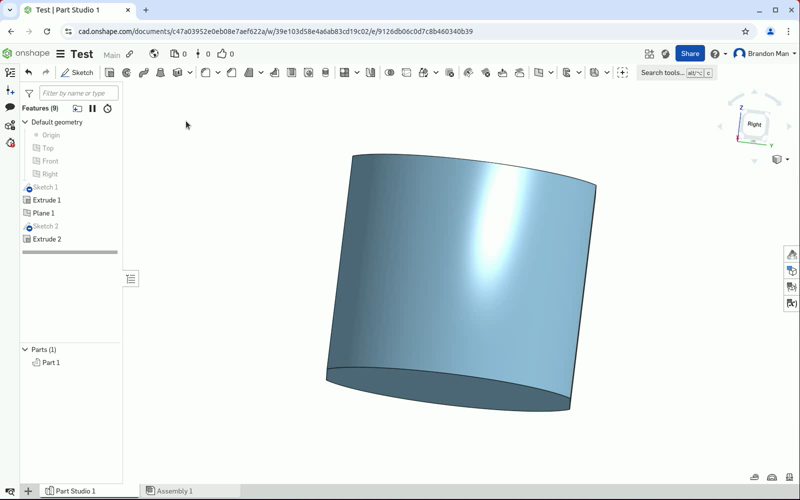
key(right, 3)
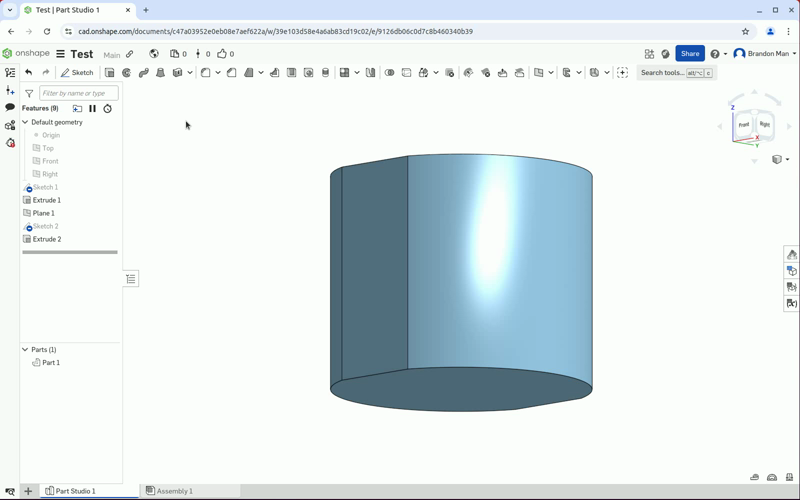
key(down, 3)
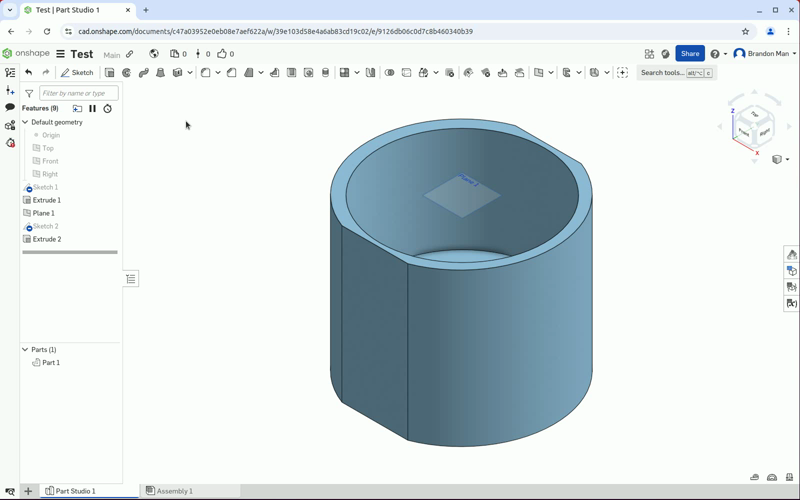
mouse_move(73, 189)
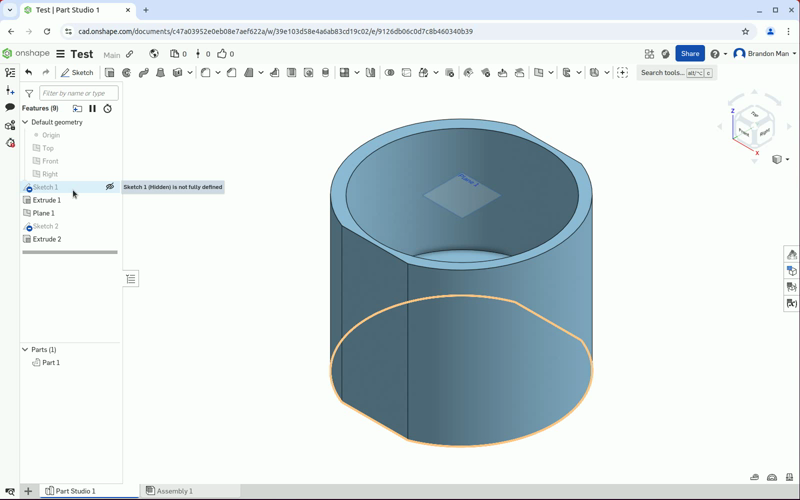
click(73, 189)